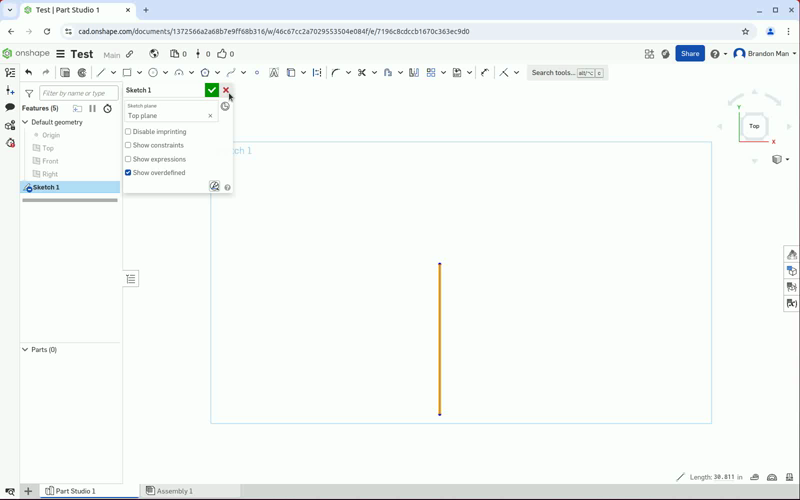
key(shift+h)
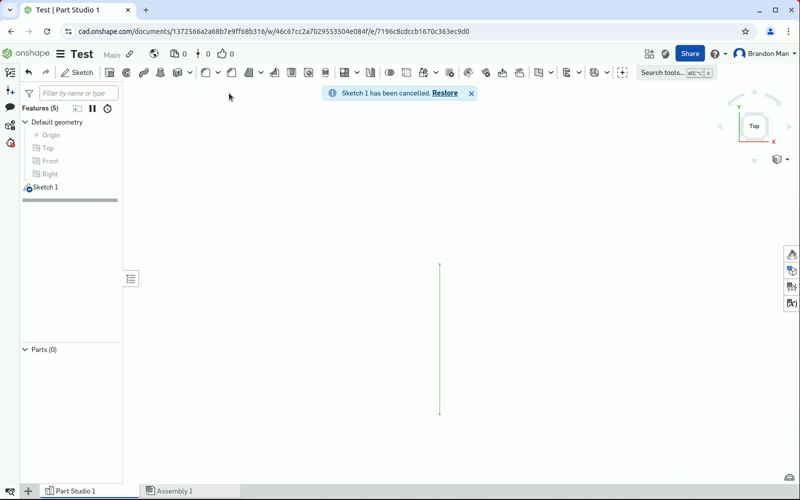
key(shift+s)
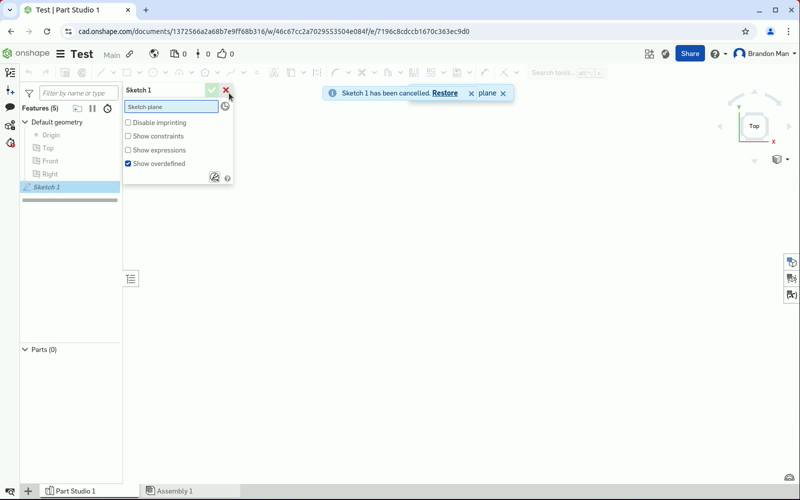
mouse_move(73, 150)
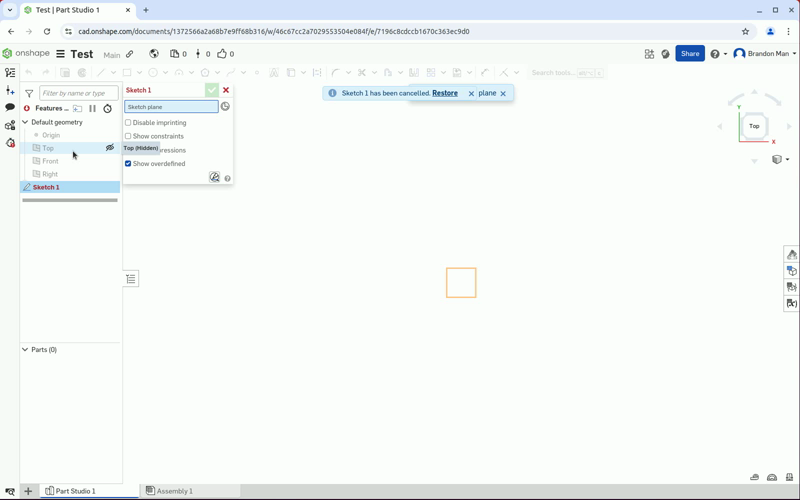
click(73, 150)
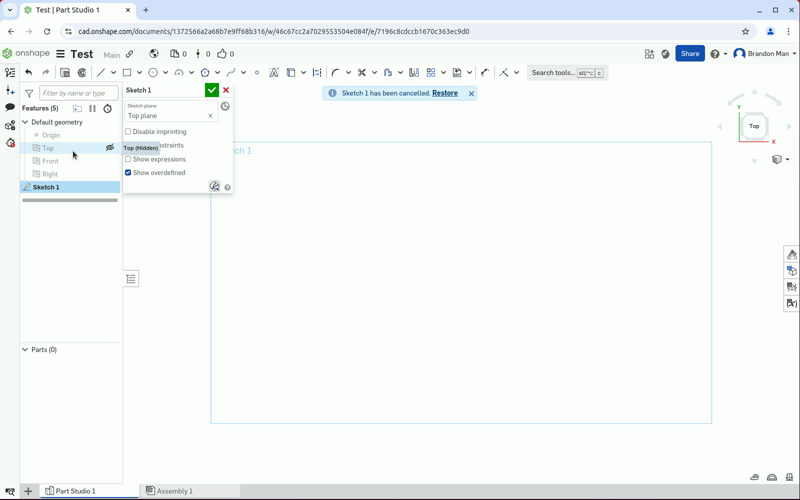
mouse_move(73, 352)
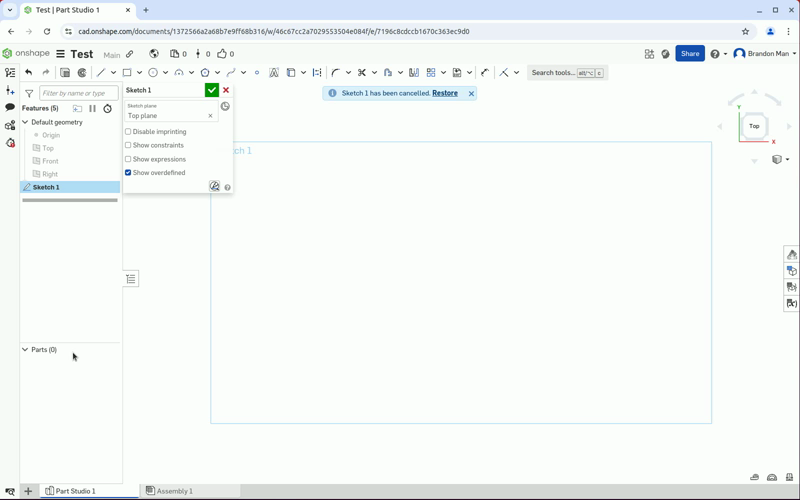
key(y)
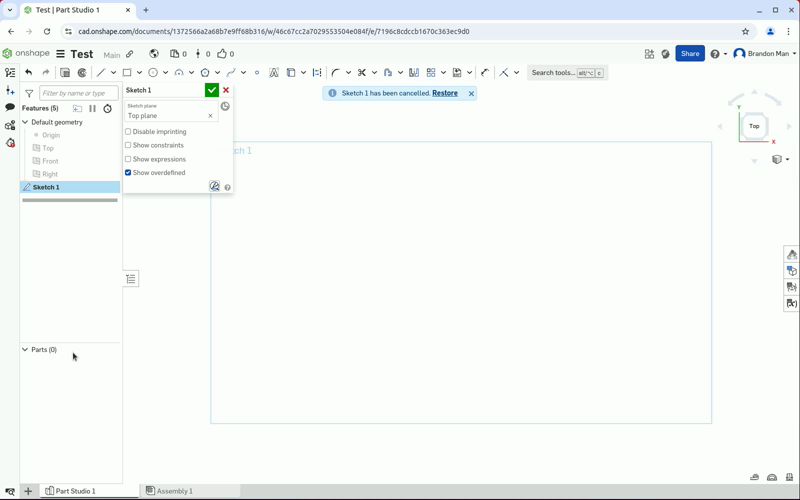
key(l)
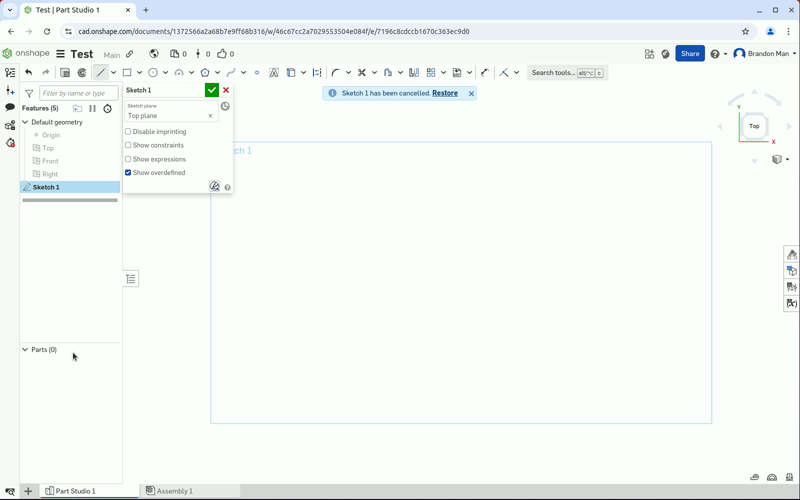
key_down(shift)
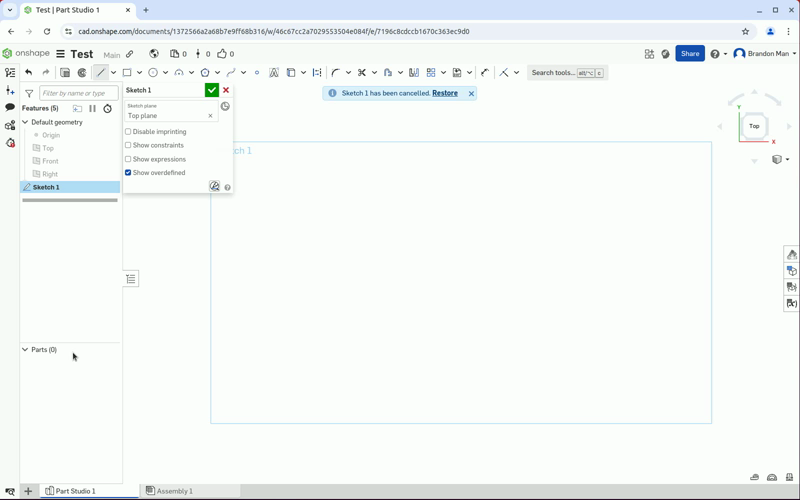
mouse_move(355, 258)
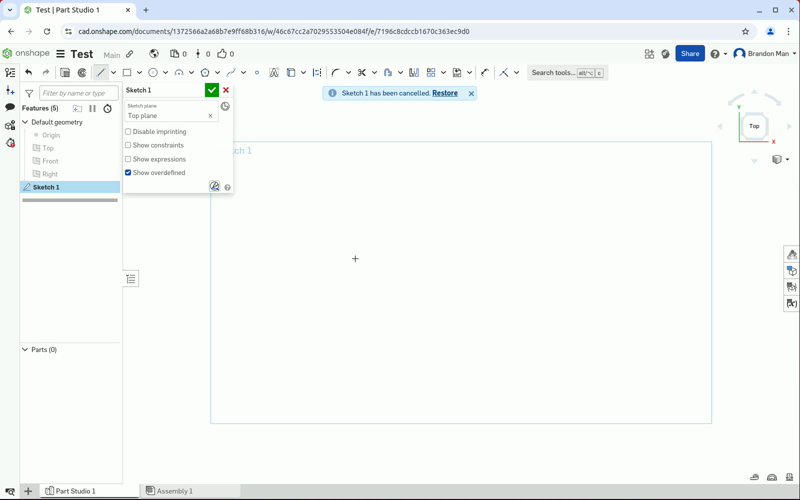
click(355, 258)
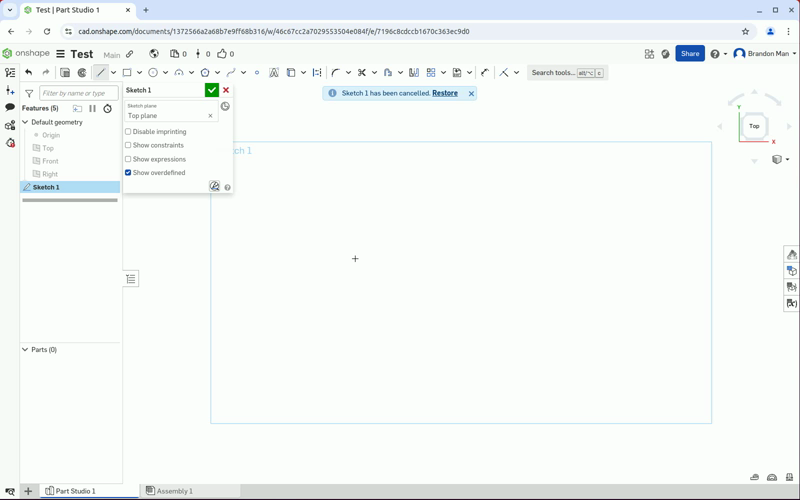
key_up(shift)
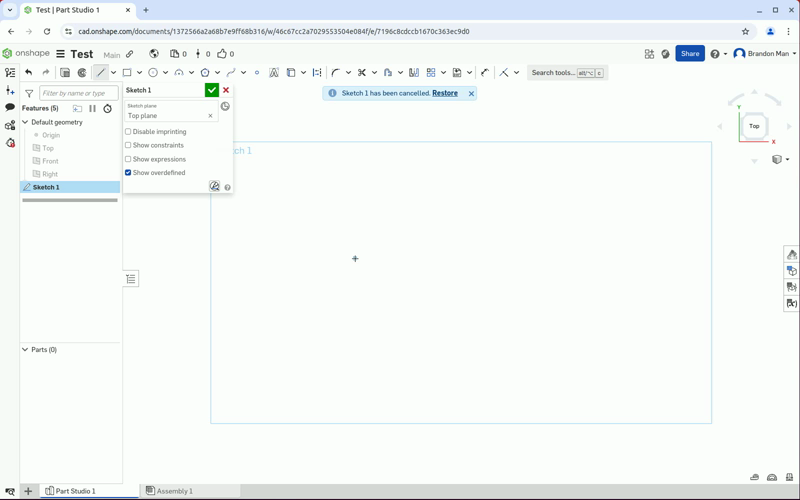
key_down(shift)
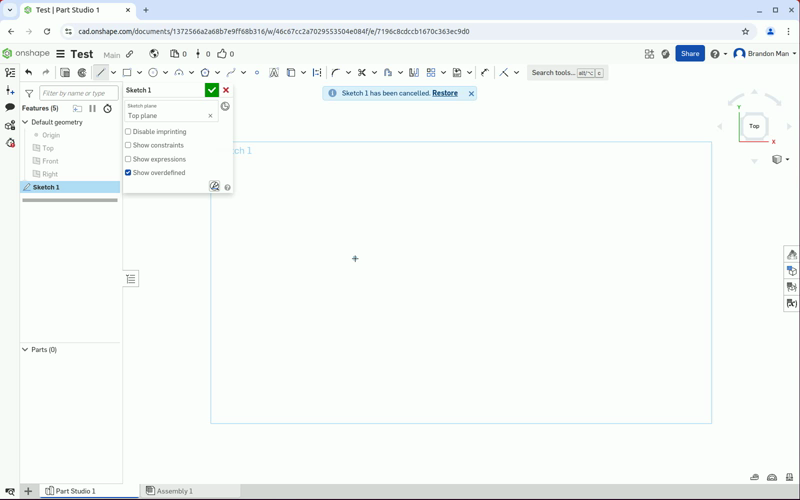
mouse_move(428, 258)
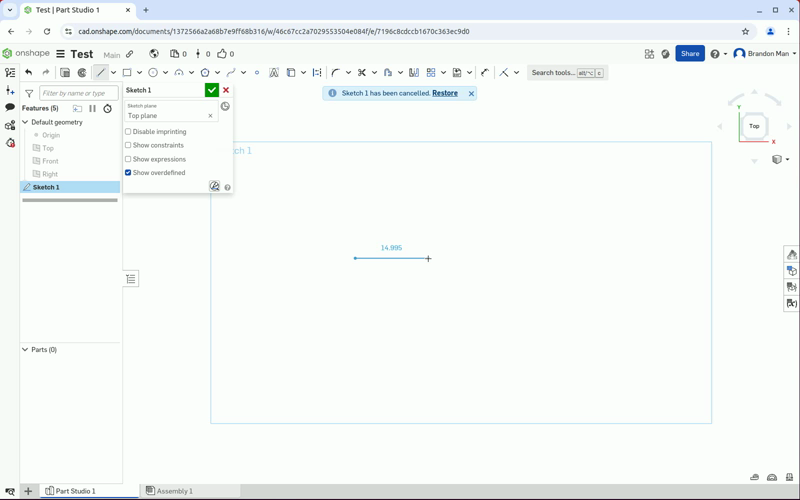
click(428, 258)
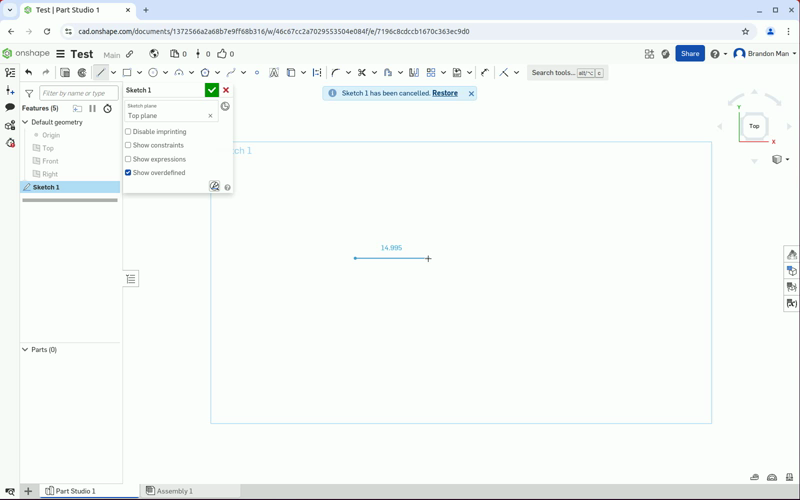
key_up(shift)
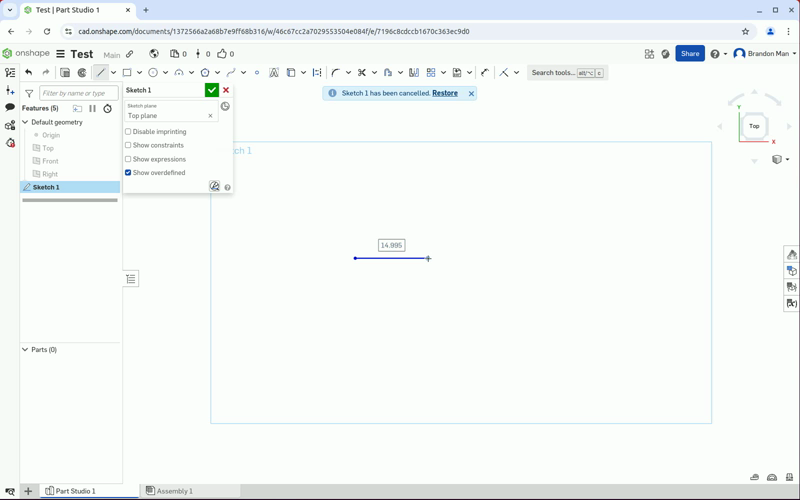
key_down(shift)
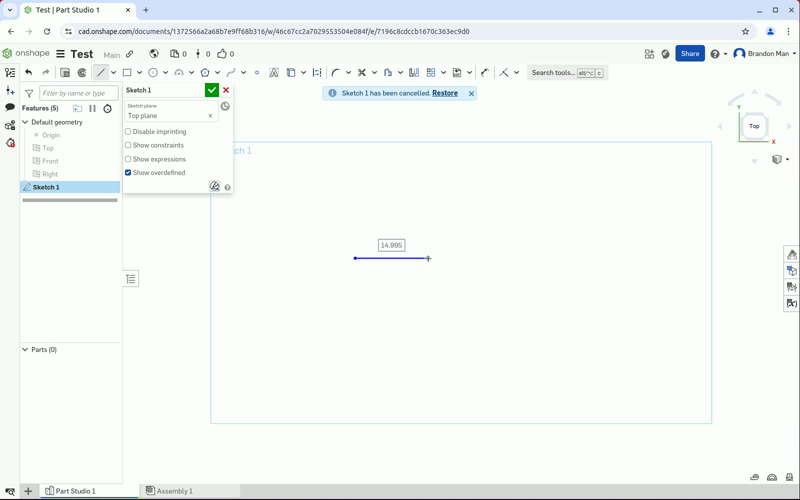
mouse_move(458, 258)
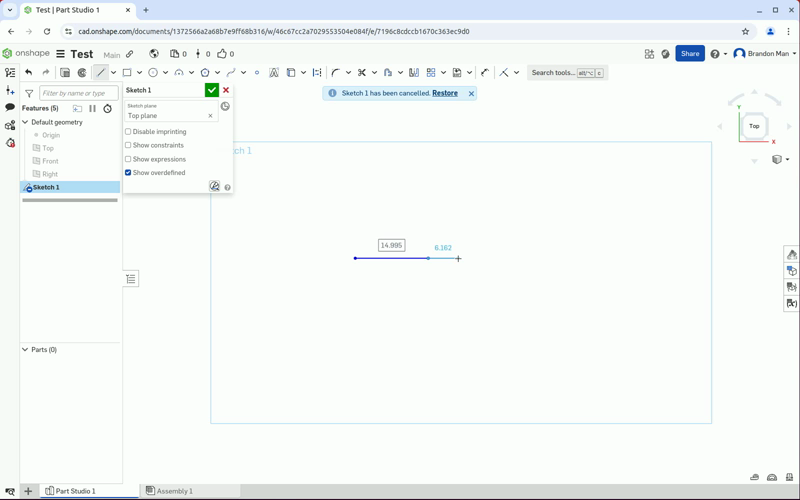
mouse_move(428, 228)
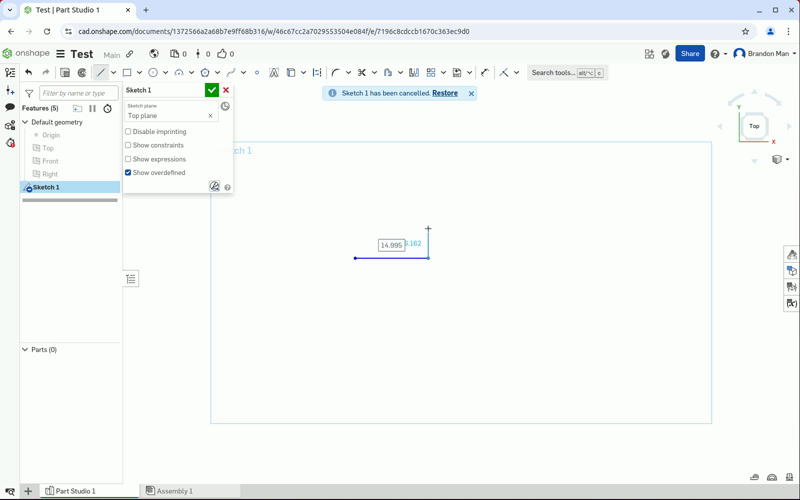
click(428, 228)
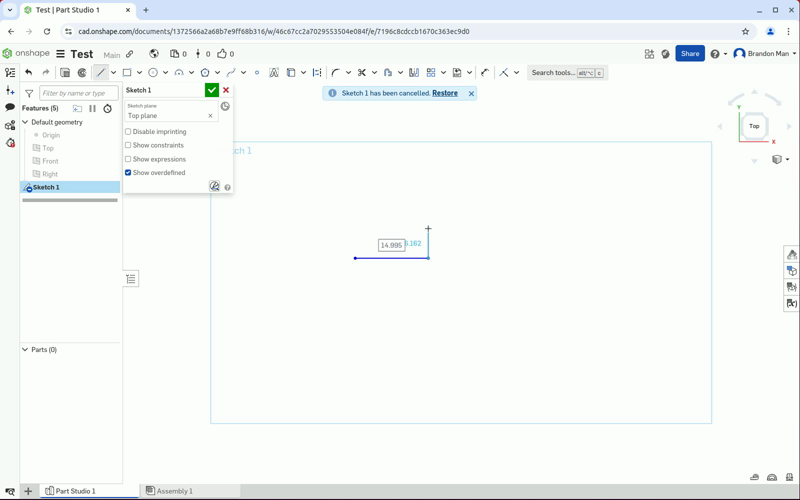
key_up(shift)
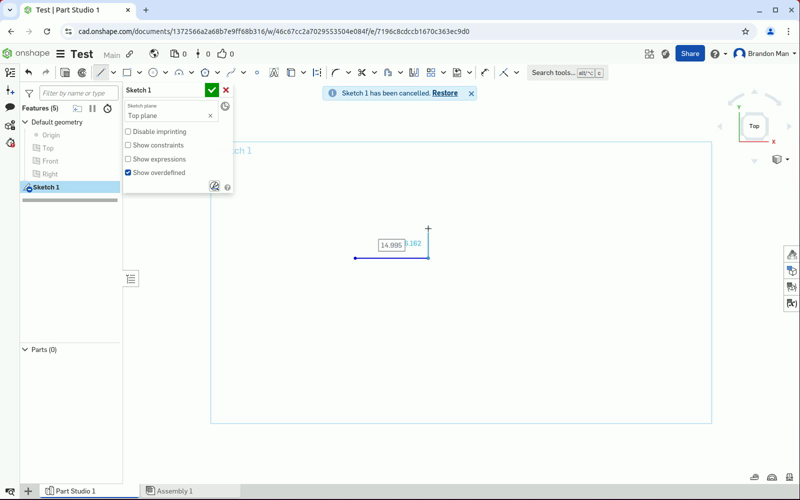
key_down(shift)
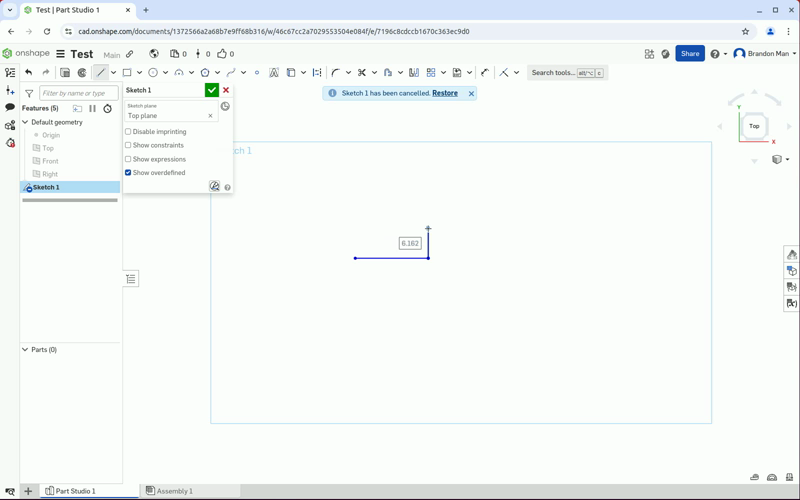
mouse_move(355, 228)
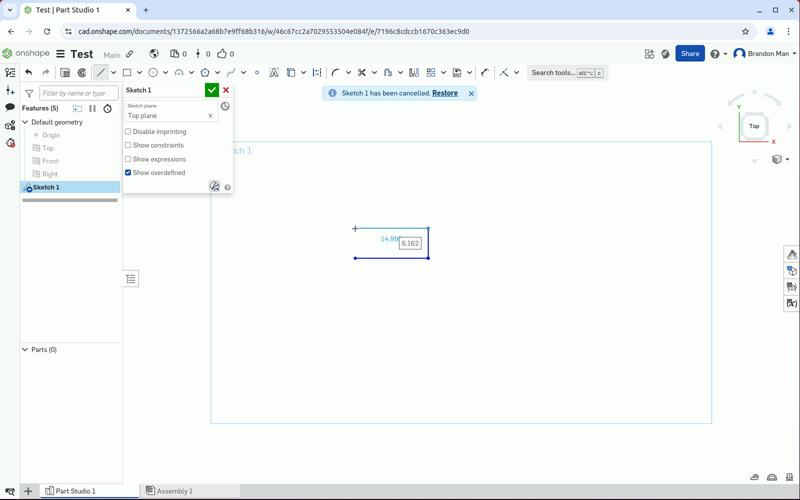
click(355, 228)
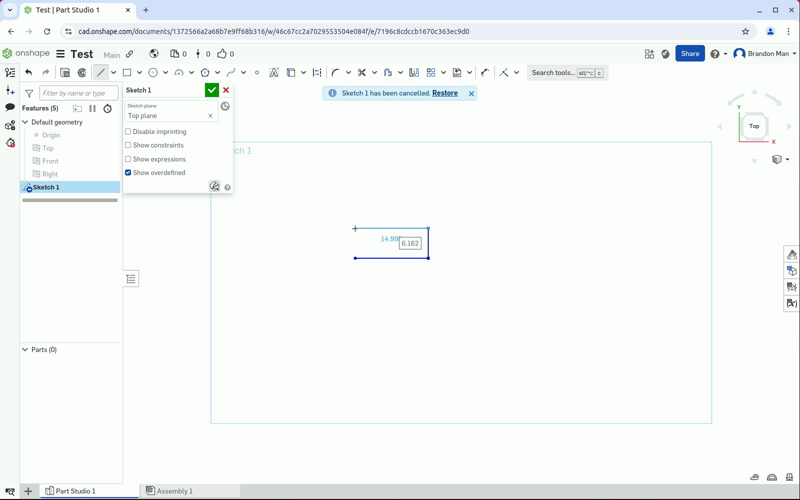
key_up(shift)
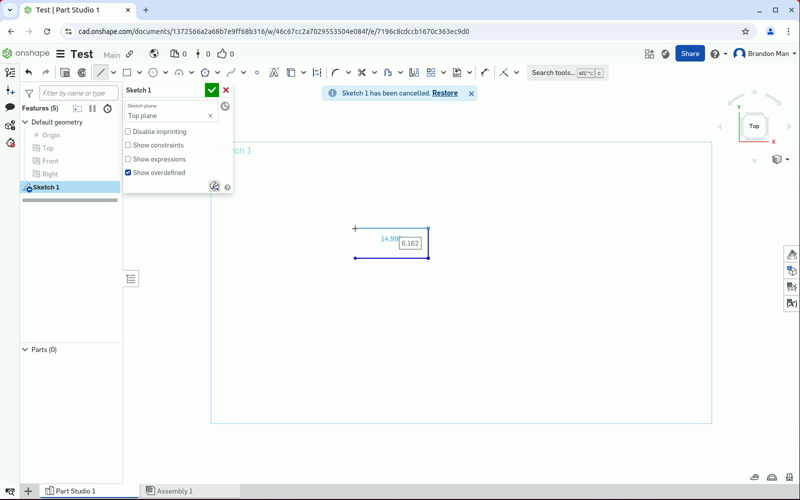
mouse_move(385, 228)
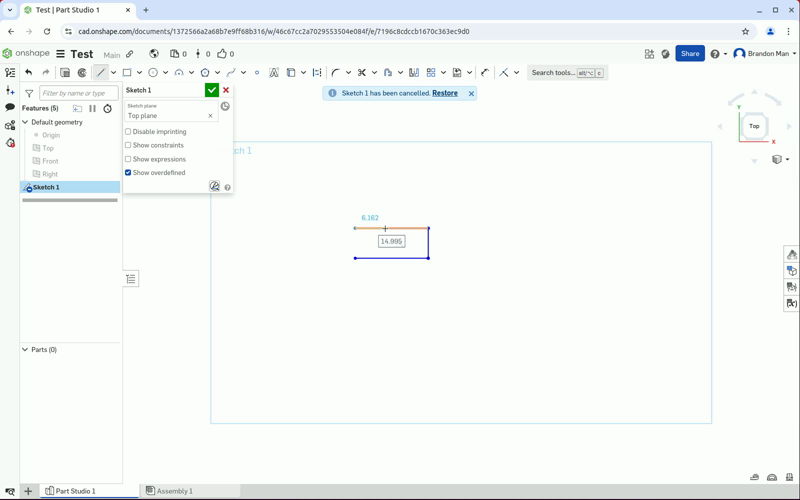
key_down(shift)
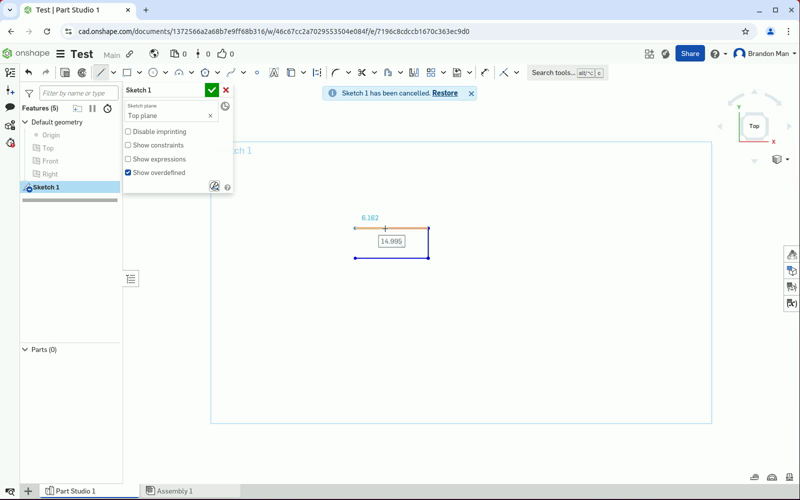
mouse_move(355, 258)
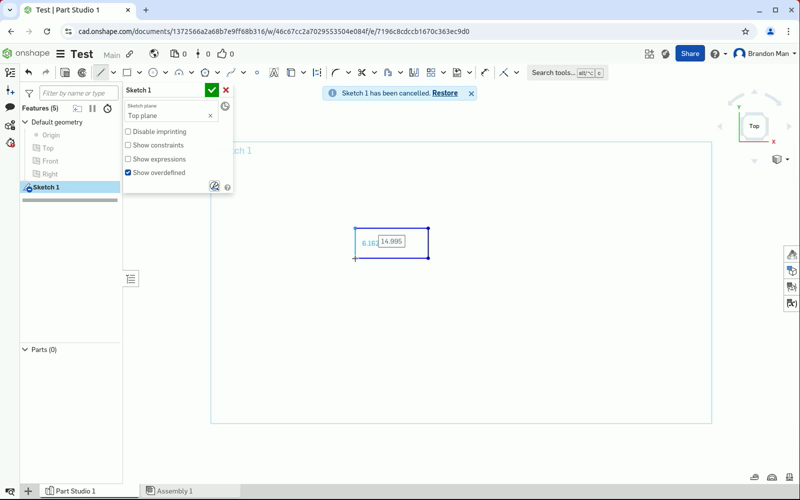
key_up(shift)
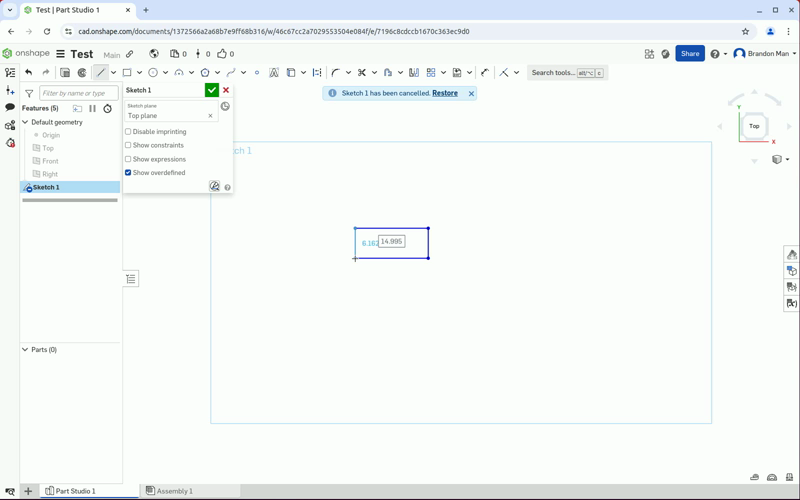
click(355, 258)
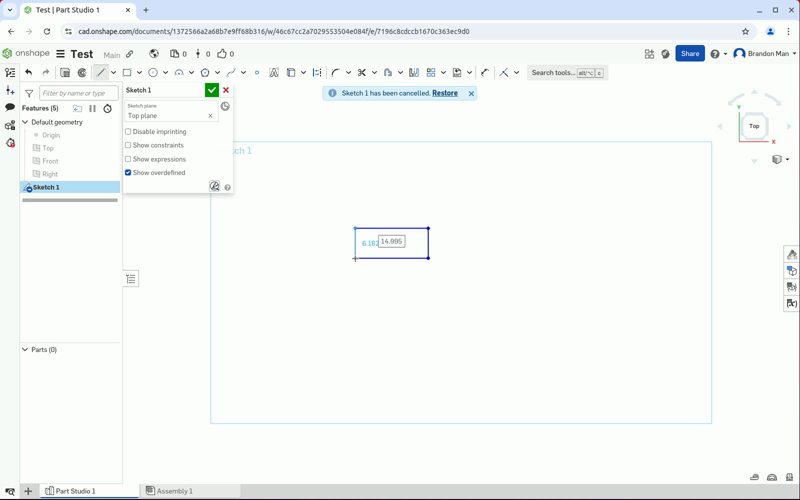
key(esc)
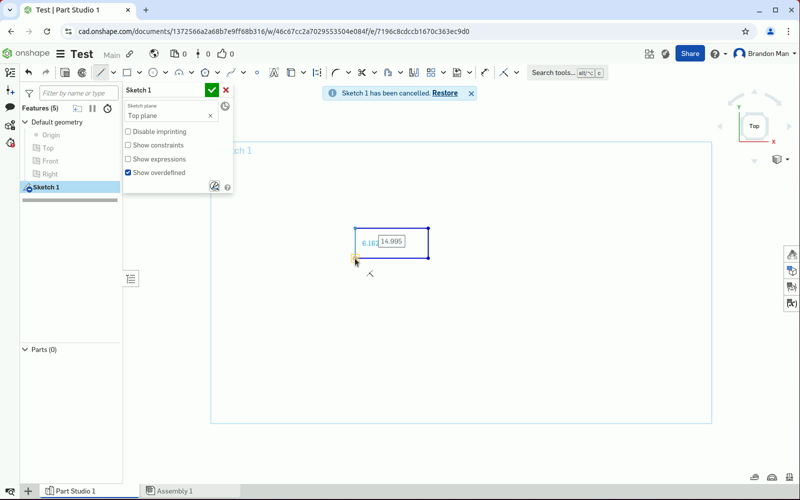
mouse_move(398, 251)
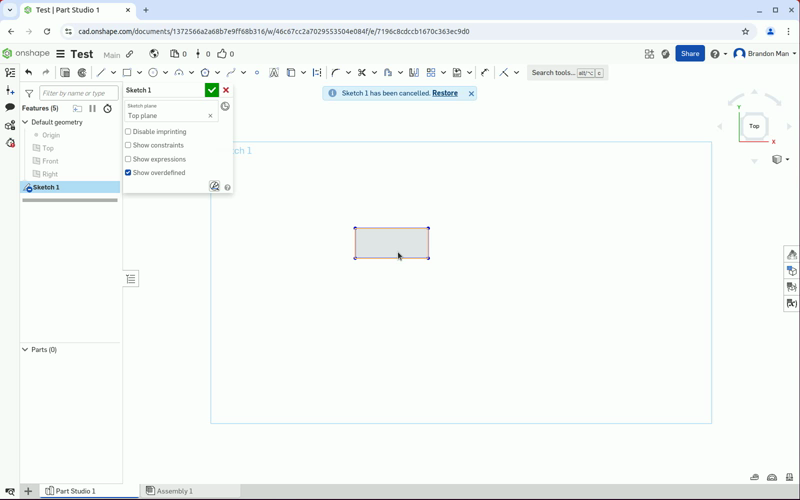
click(398, 251)
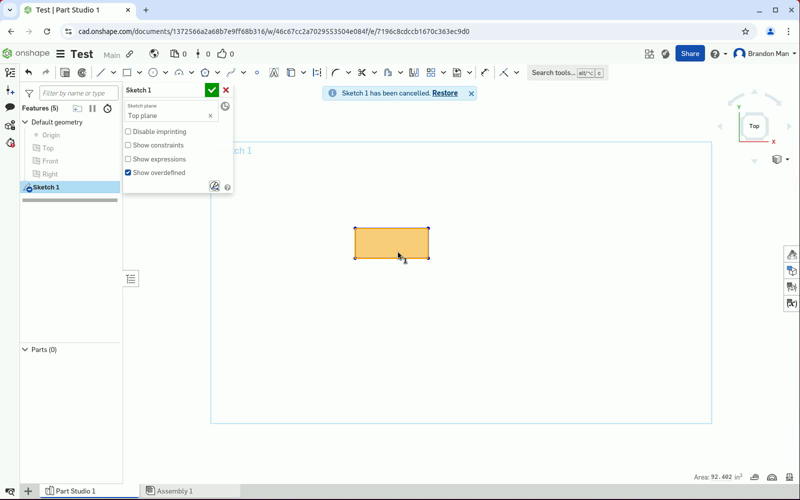
mouse_move(73, 352)
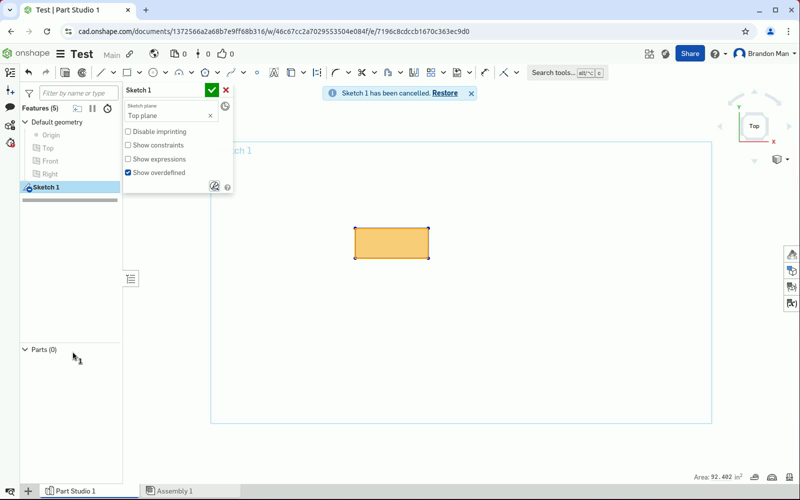
key(shift+y)
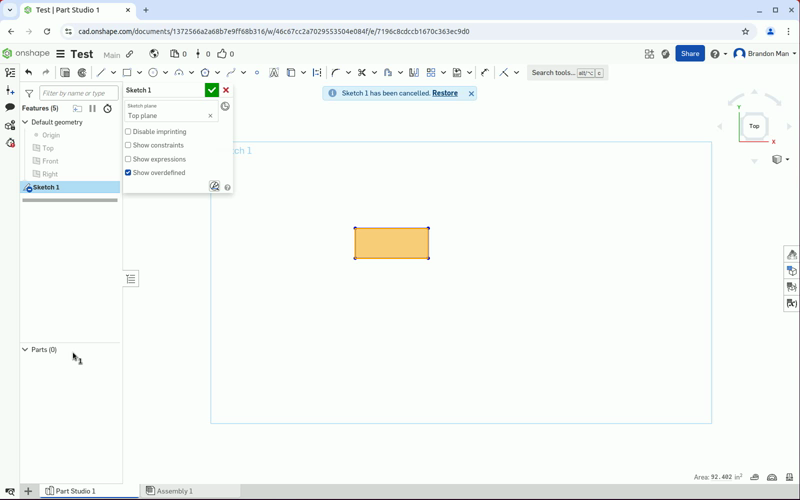
key(shift+e)
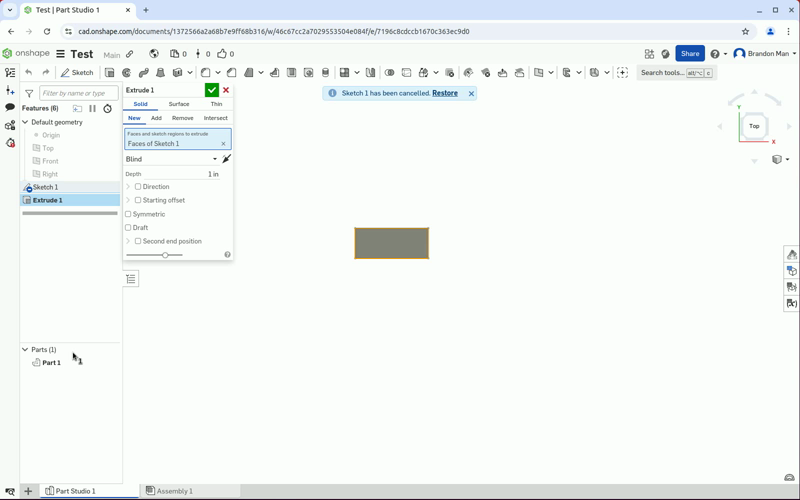
mouse_move(143, 106)
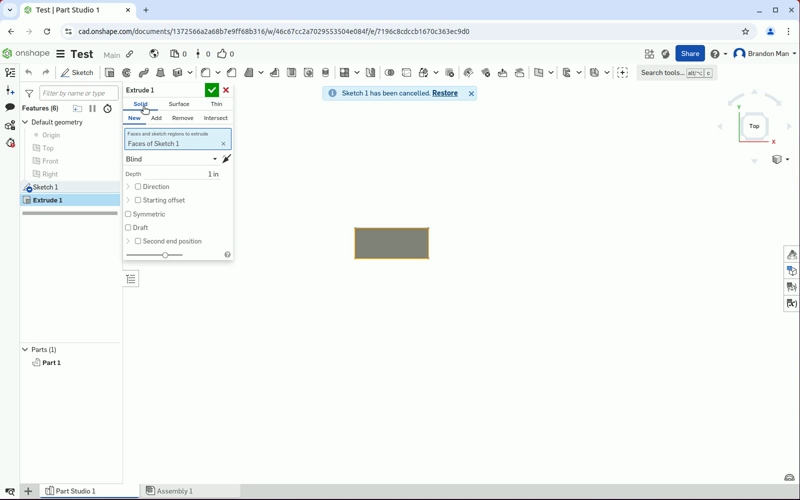
click(143, 106)
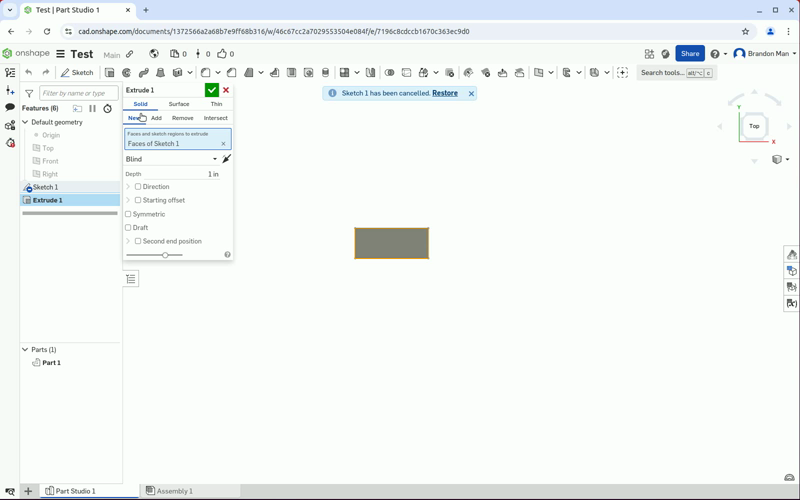
mouse_move(137, 120)
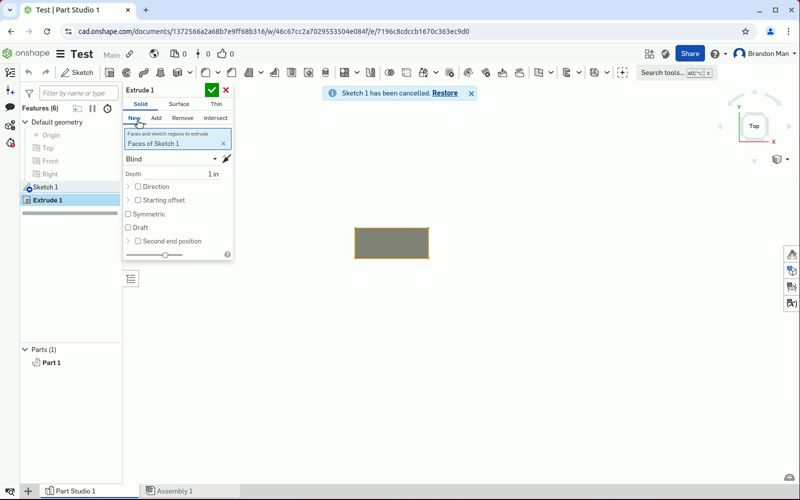
click(137, 120)
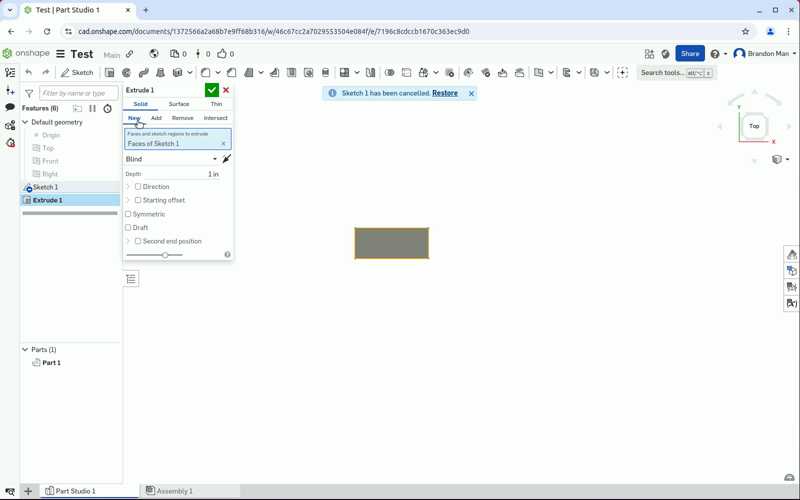
key(tab, 4)
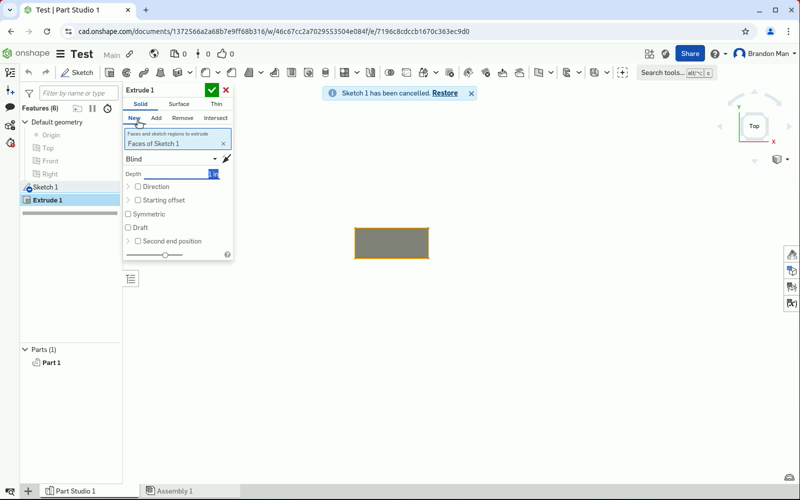
text(23.108)
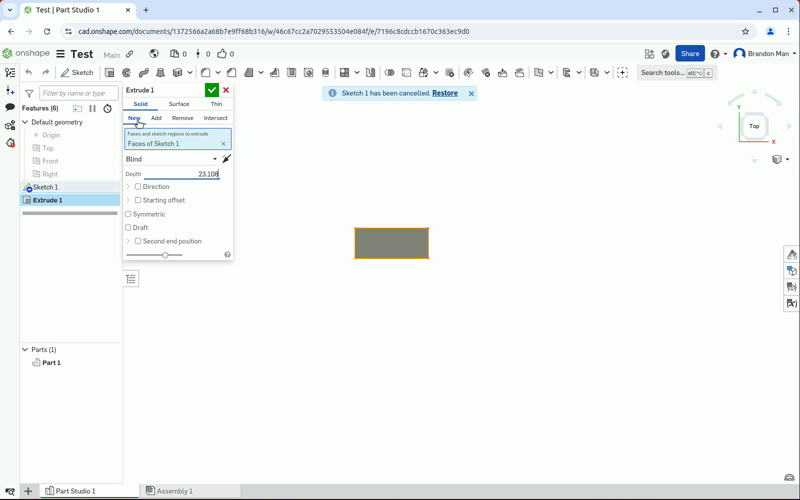
key(enter)
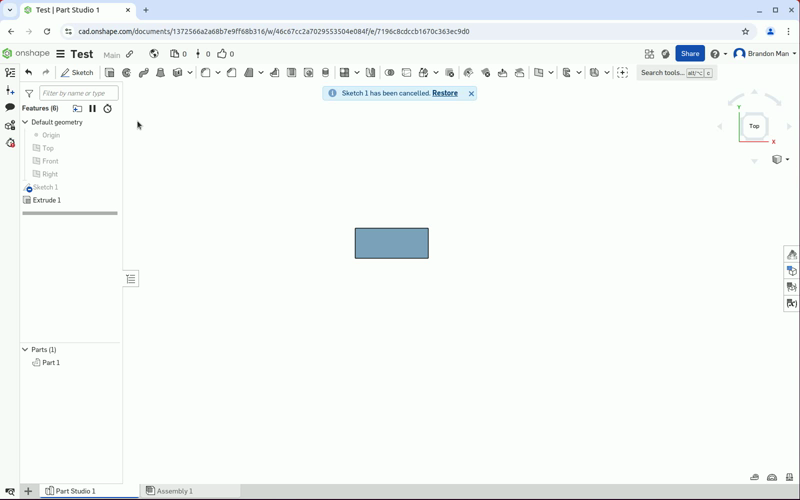
key(shift+h)
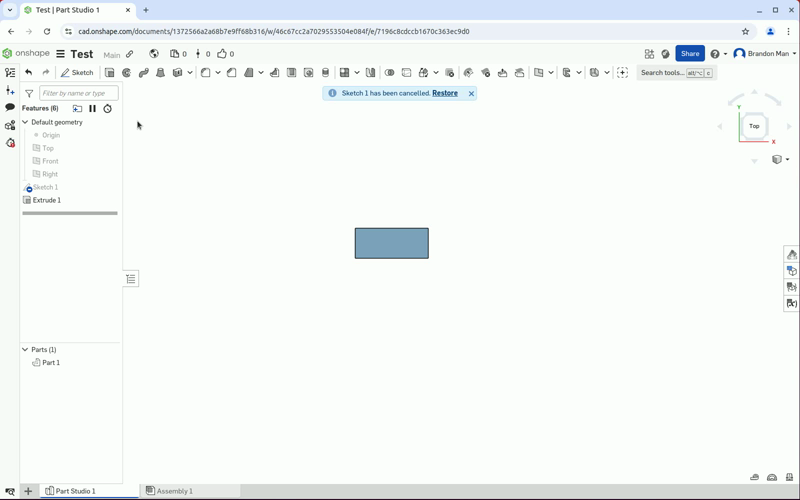
key(shift+h)
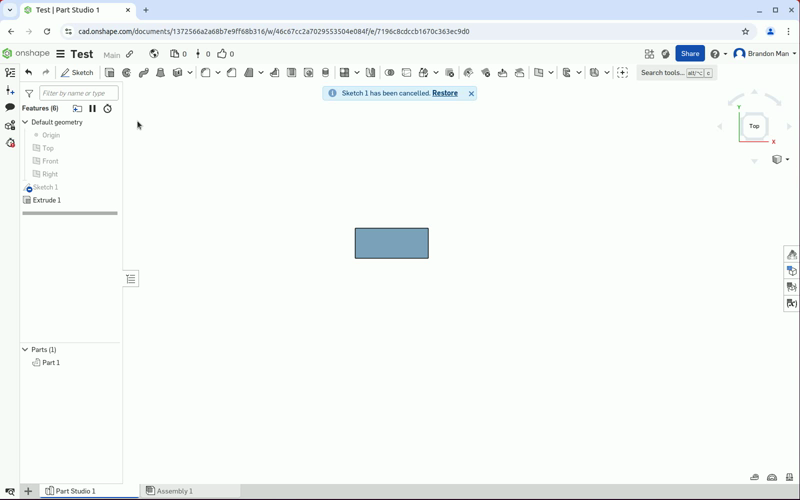
mouse_move(73, 189)
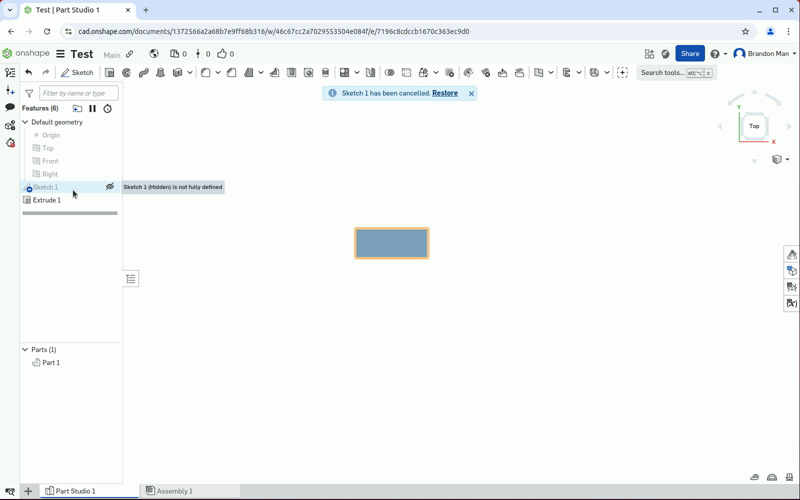
click(73, 189)
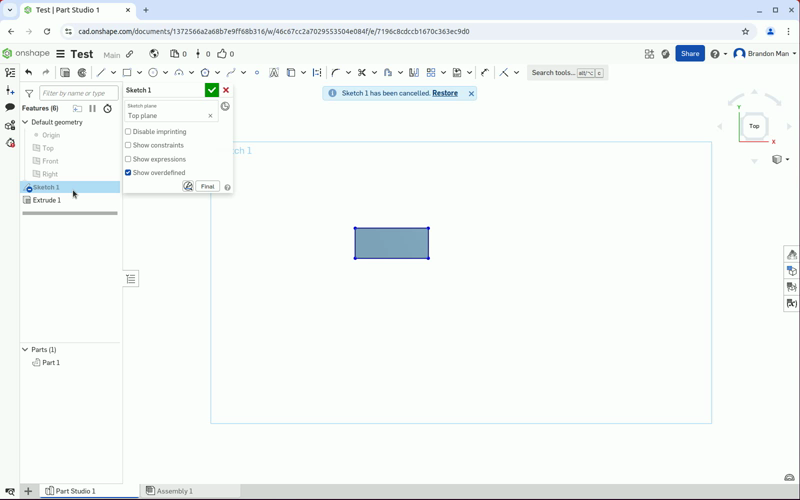
mouse_move(229, 92)
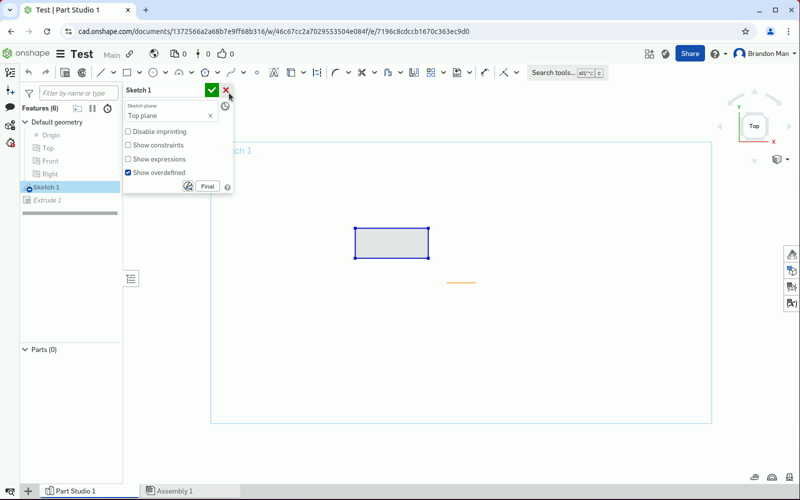
click(229, 92)
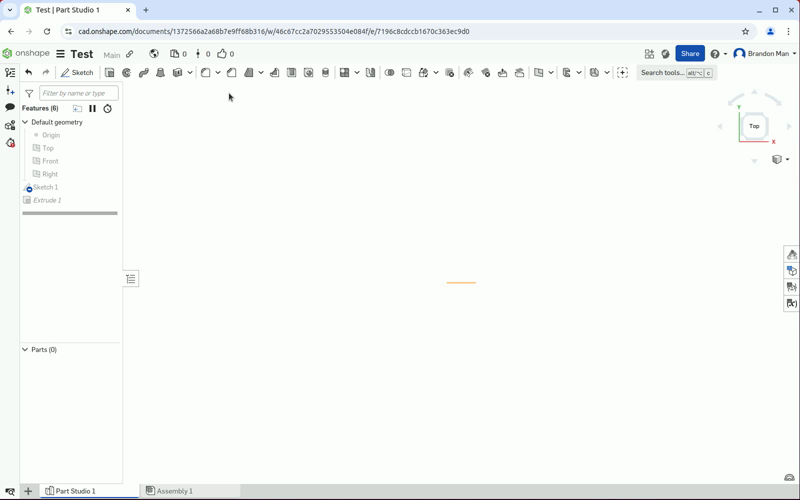
mouse_move(541, 75)
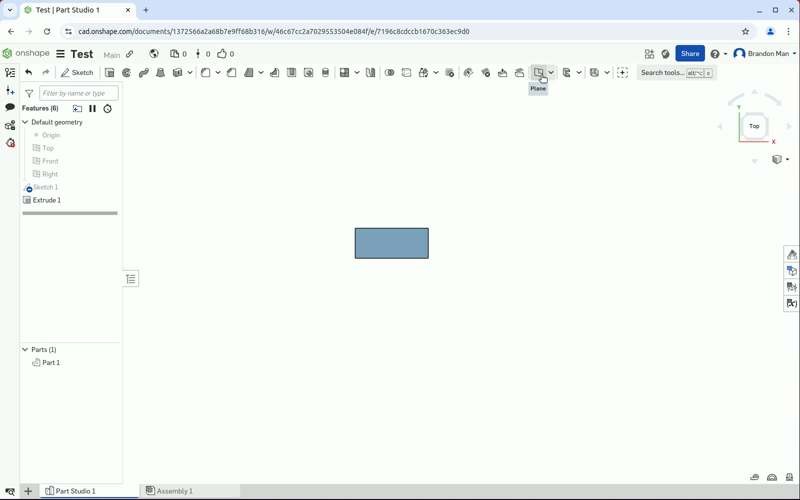
click(541, 75)
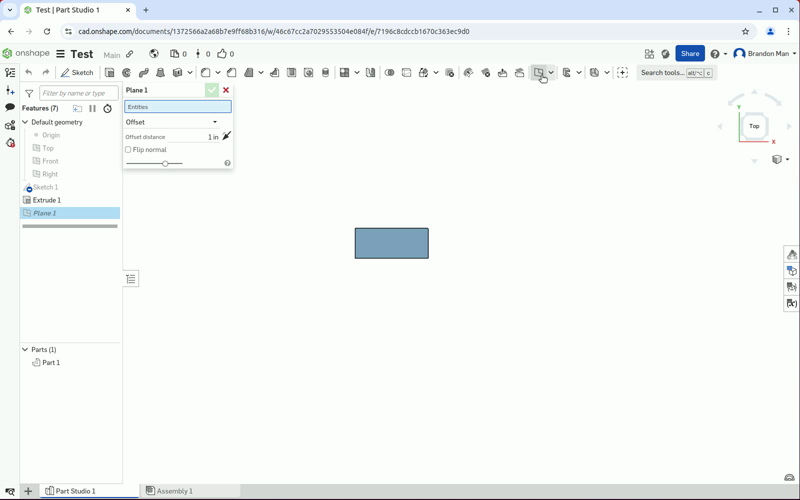
mouse_move(73, 150)
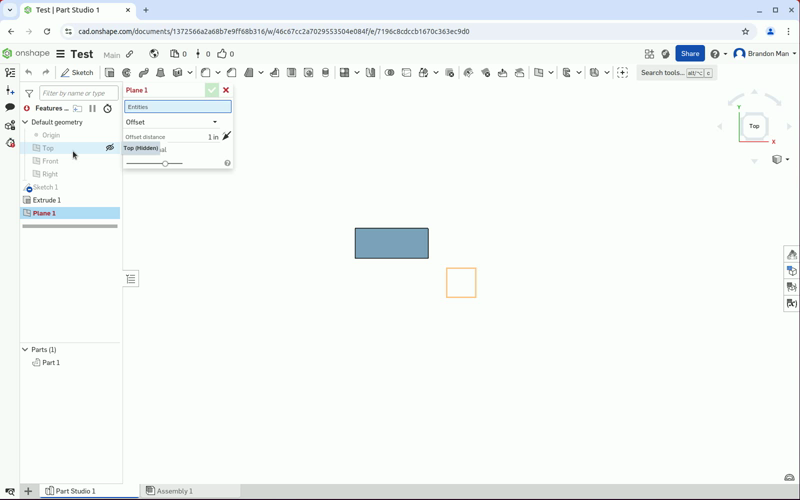
click(73, 150)
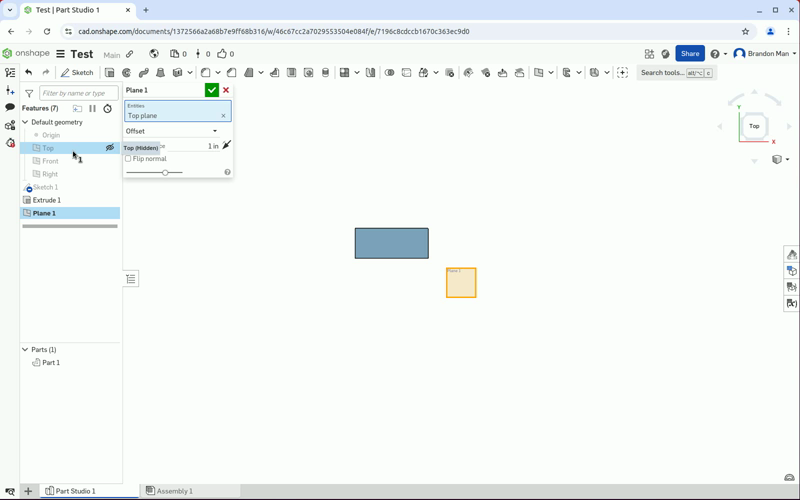
key(tab, 2)
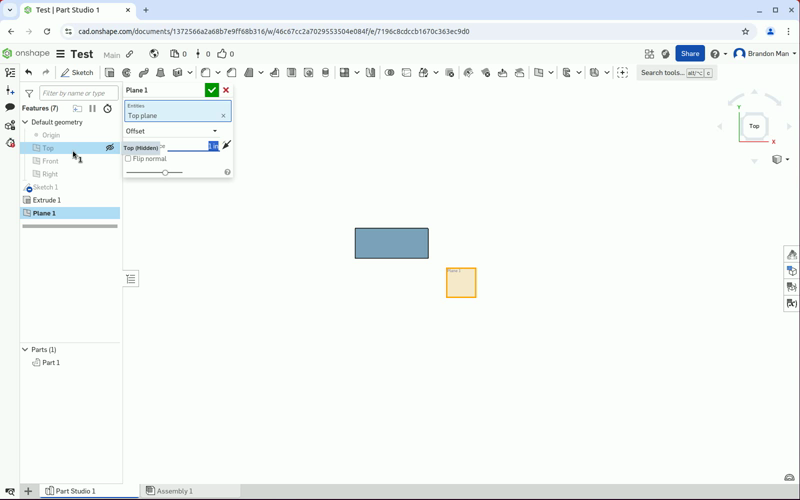
text(23.108)
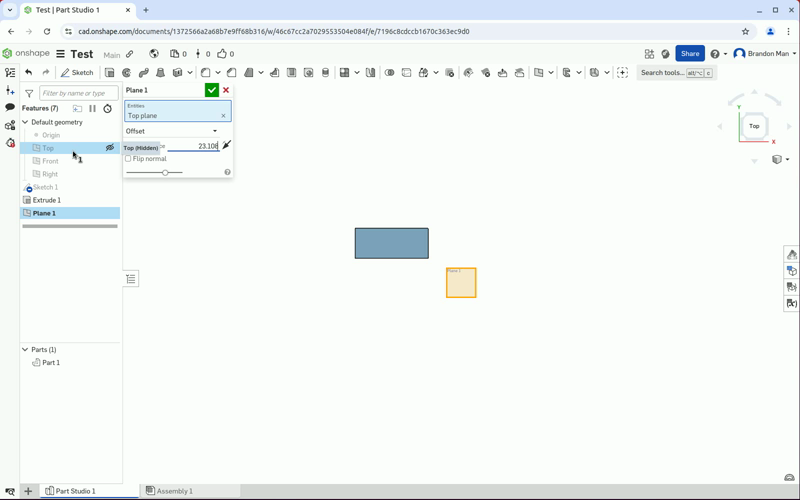
key(enter, 2)
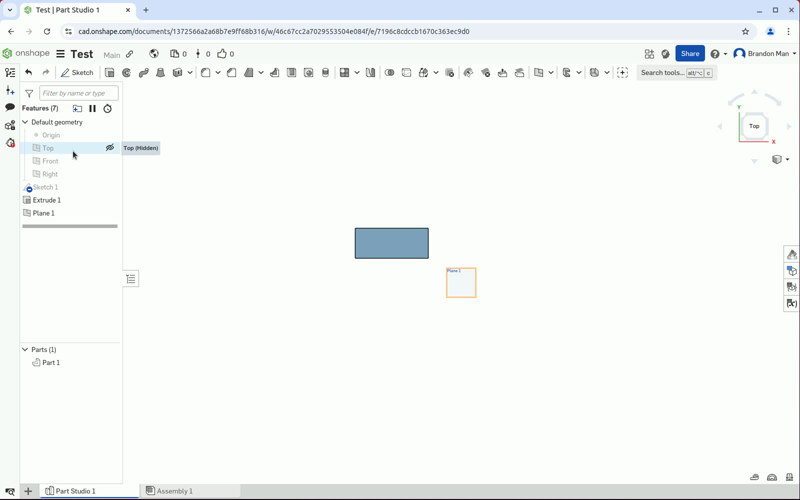
key(shift+s)
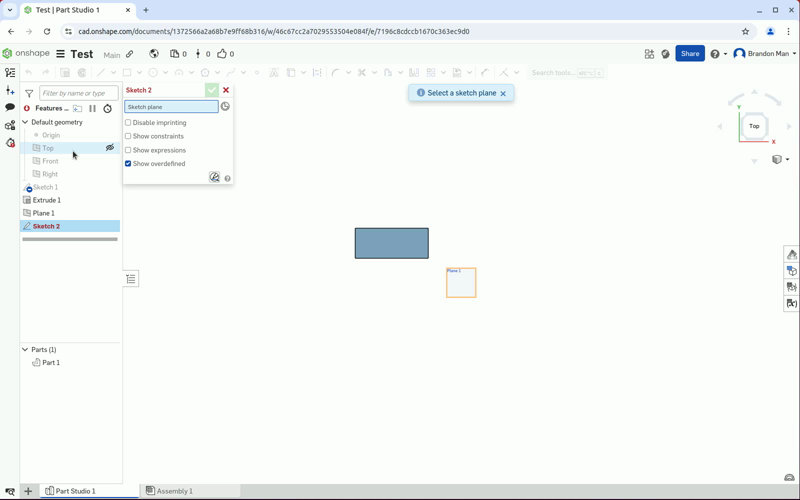
mouse_move(73, 215)
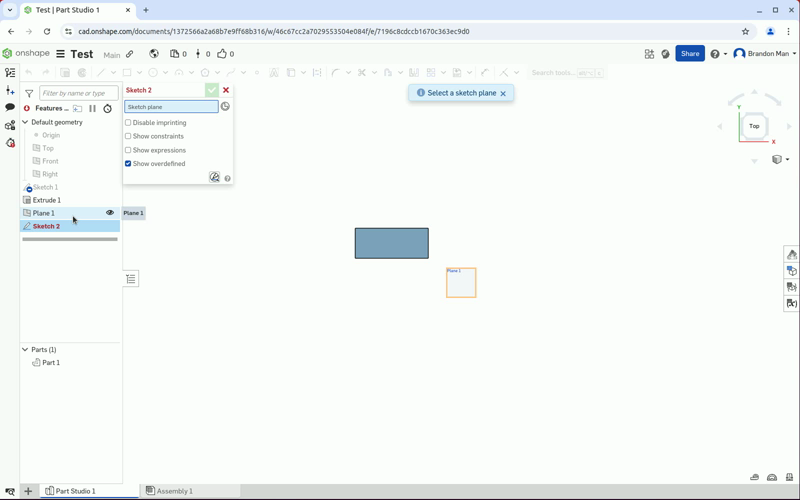
click(73, 215)
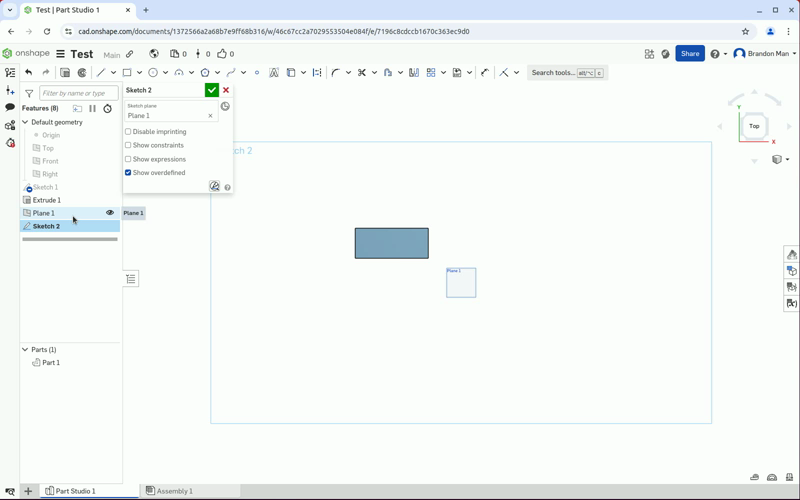
mouse_move(73, 352)
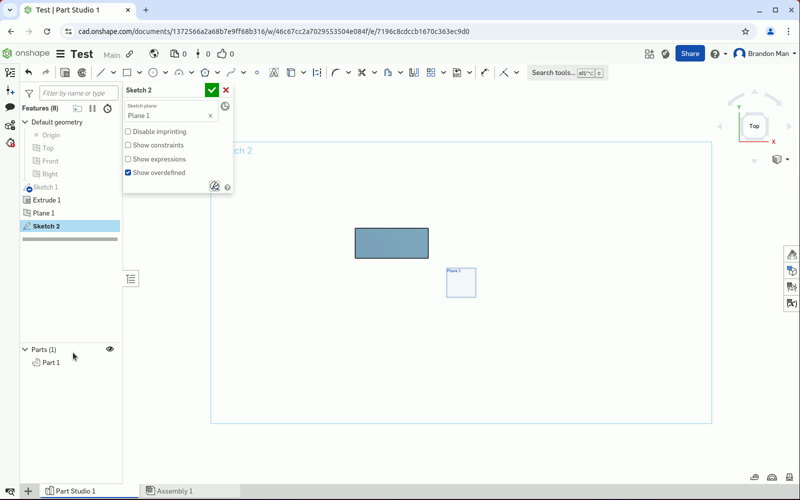
key(y)
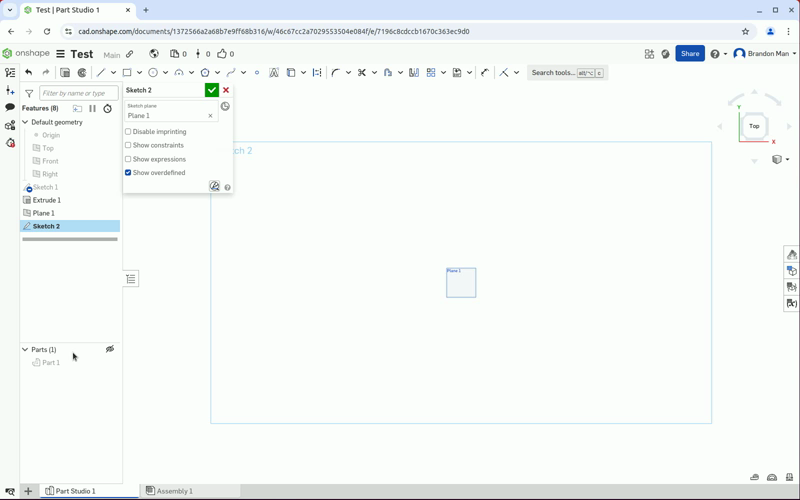
key(l)
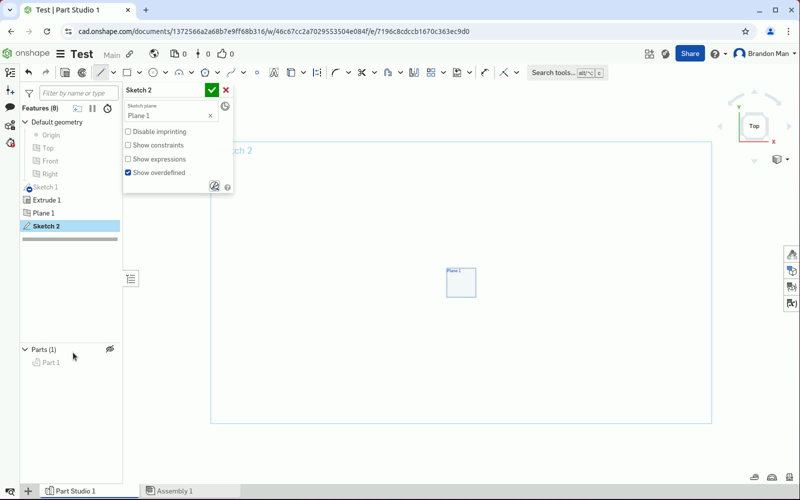
key_down(shift)
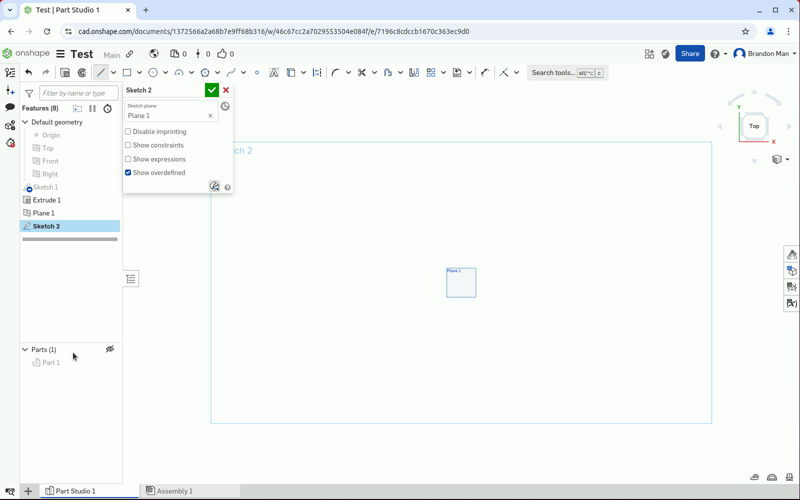
mouse_move(362, 253)
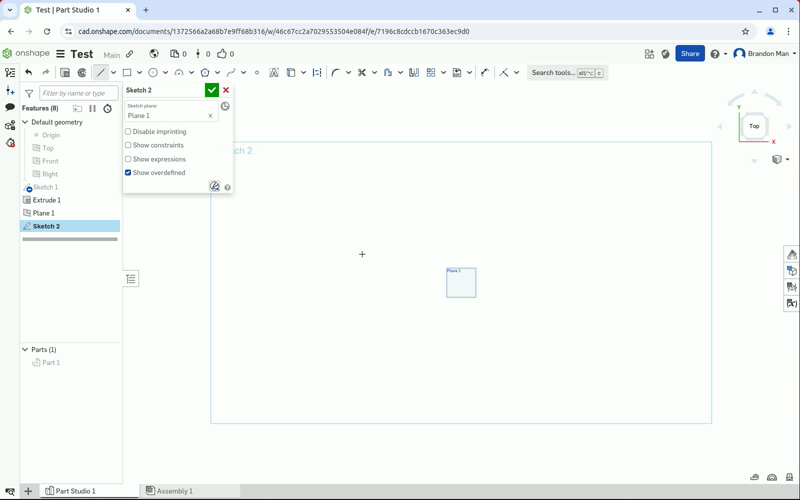
click(362, 253)
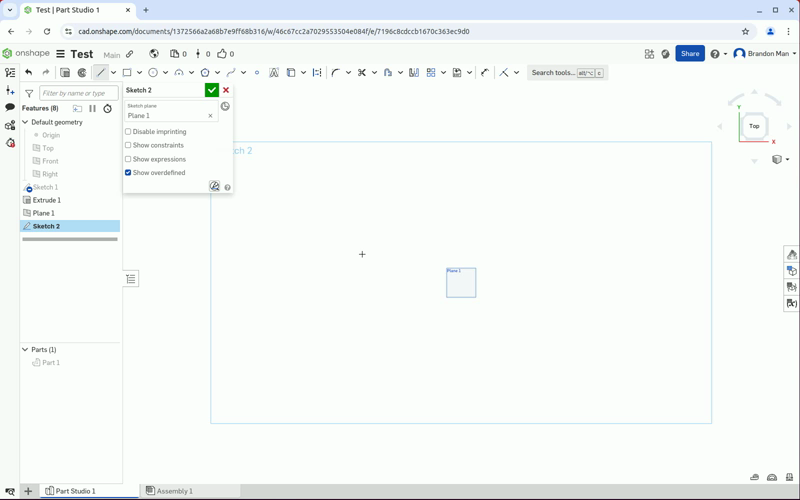
key_up(shift)
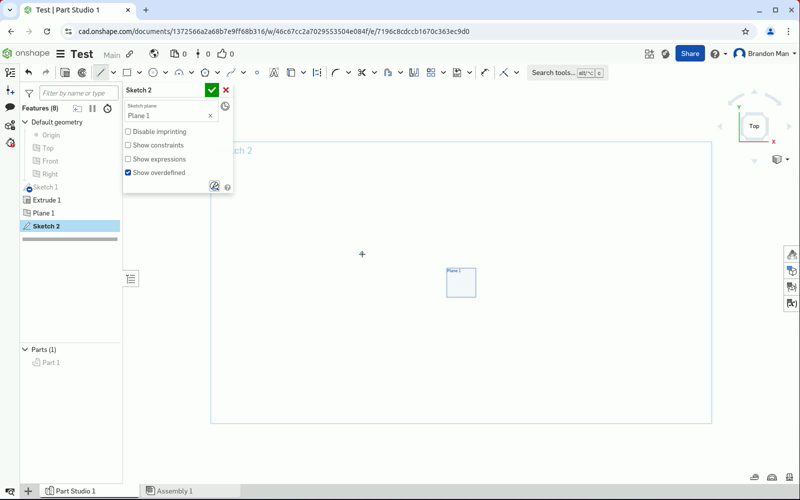
key_down(shift)
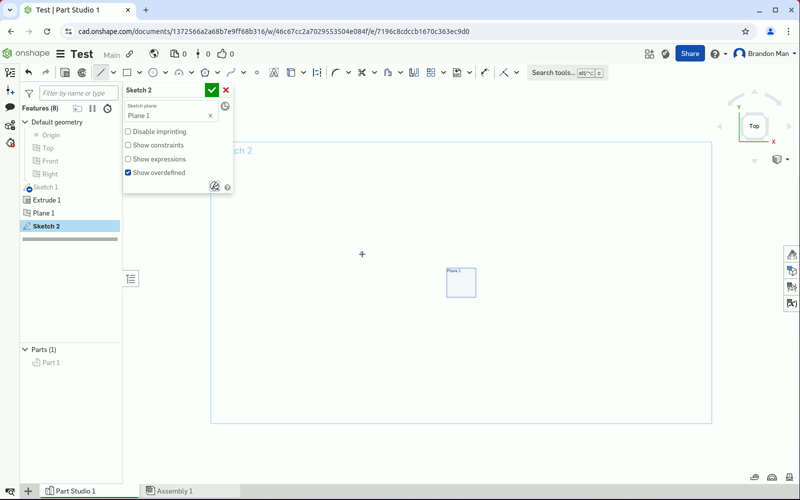
mouse_move(392, 253)
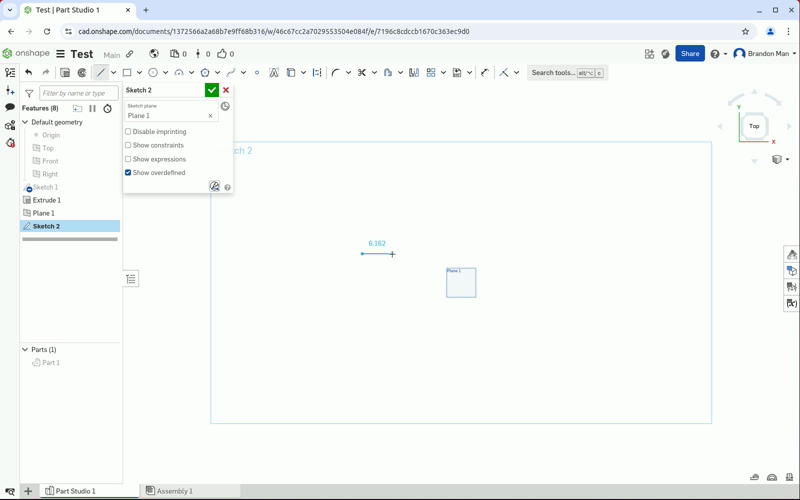
mouse_move(421, 253)
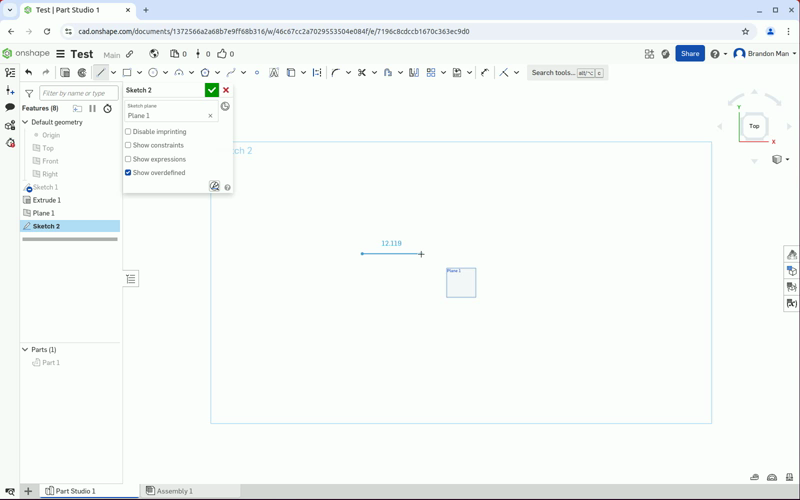
click(421, 253)
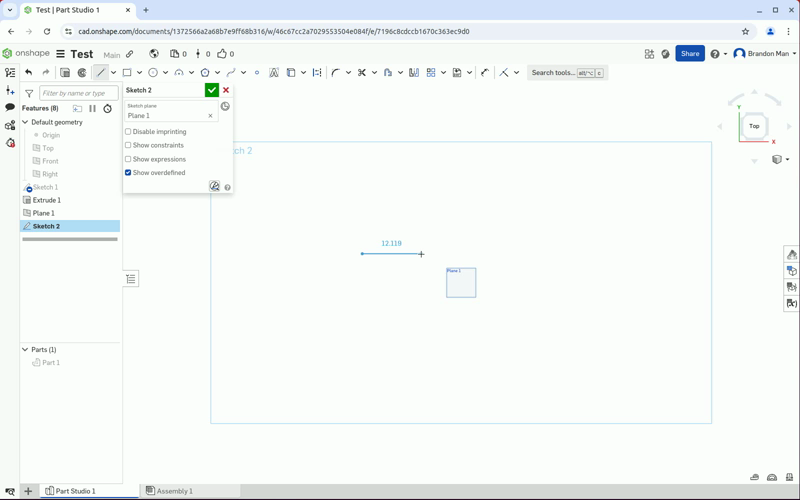
key_up(shift)
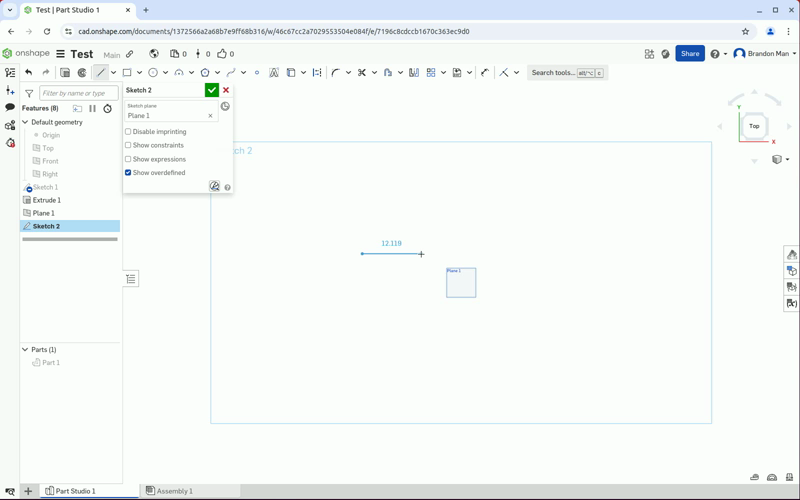
key_down(shift)
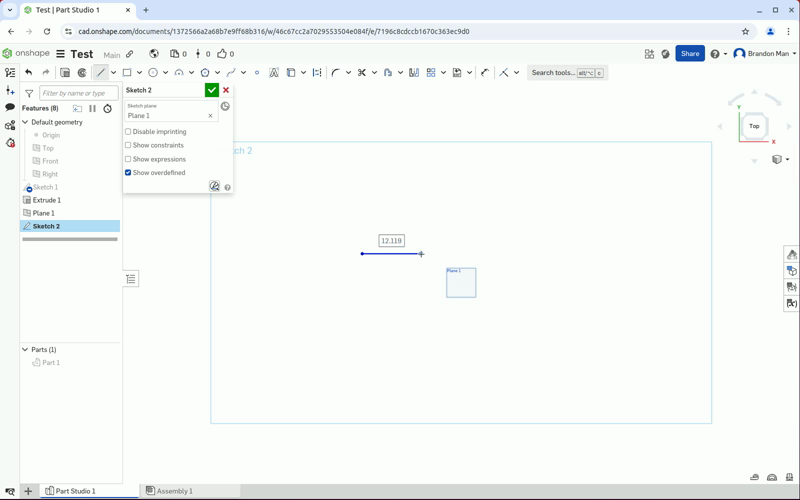
mouse_move(451, 253)
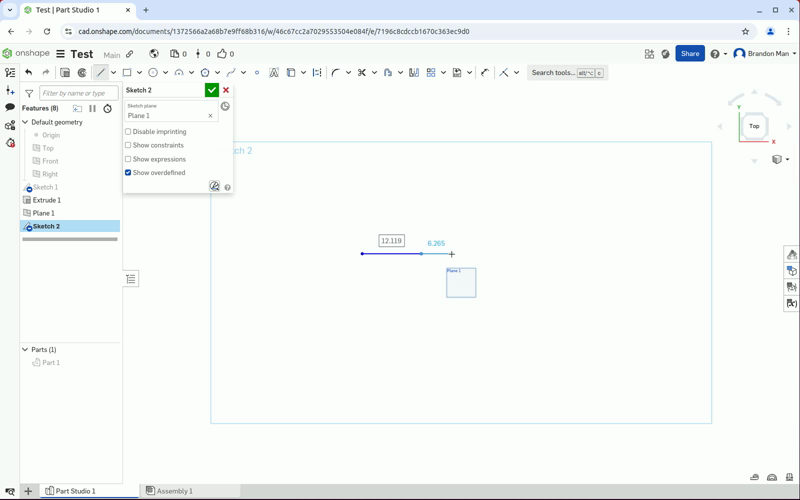
mouse_move(421, 233)
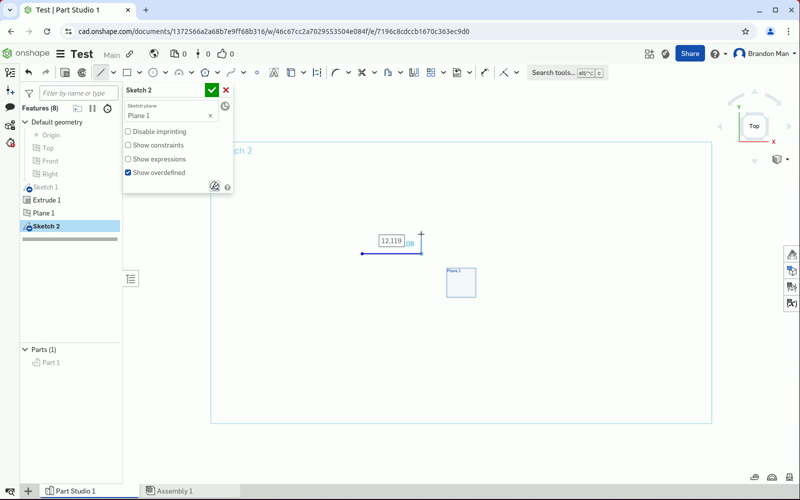
click(421, 233)
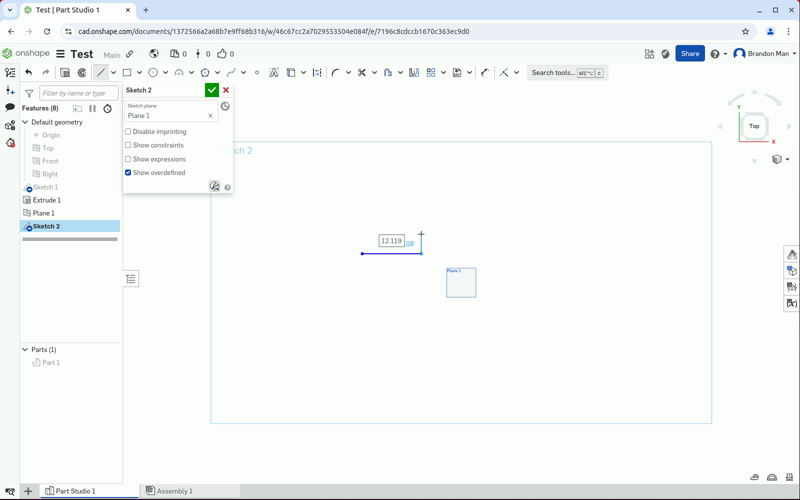
key_up(shift)
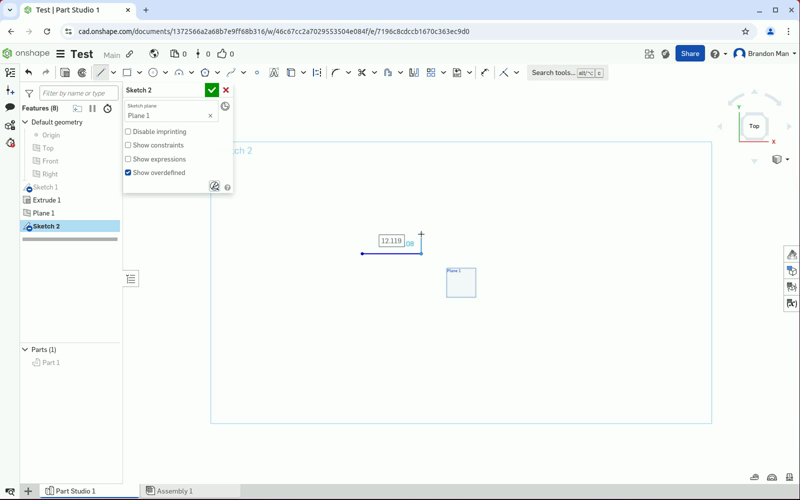
key_down(shift)
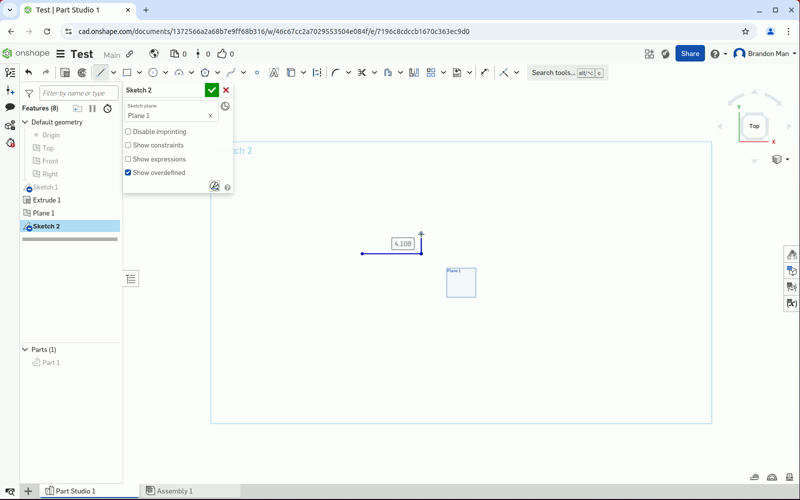
mouse_move(451, 233)
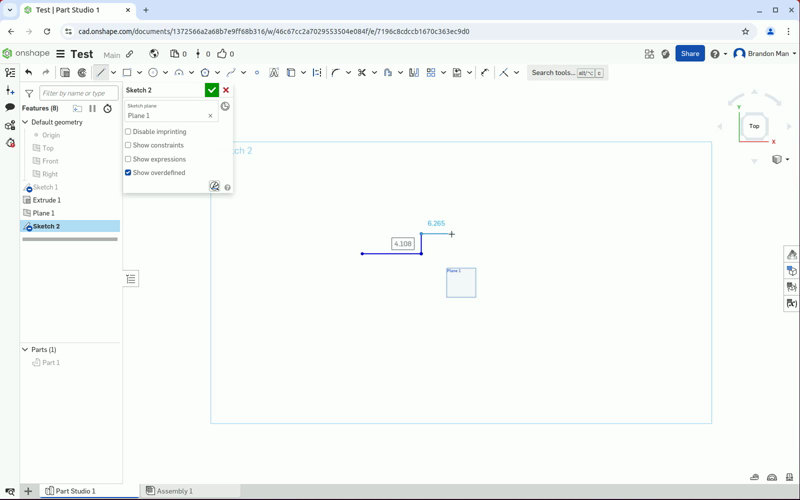
mouse_move(362, 233)
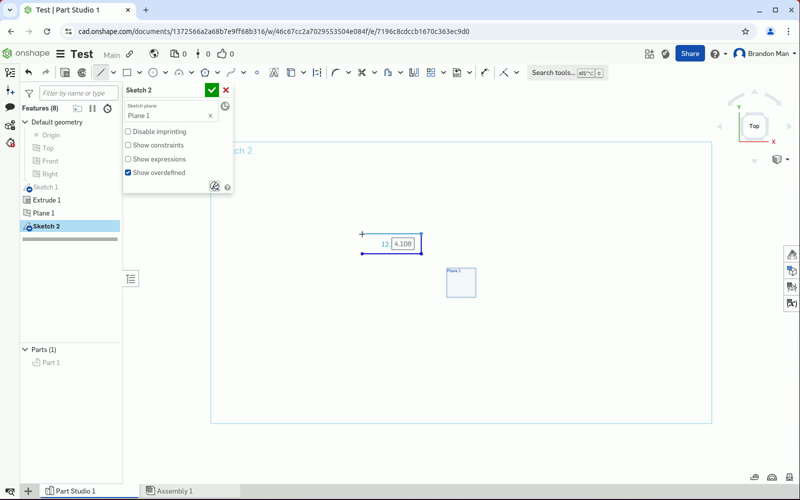
click(362, 233)
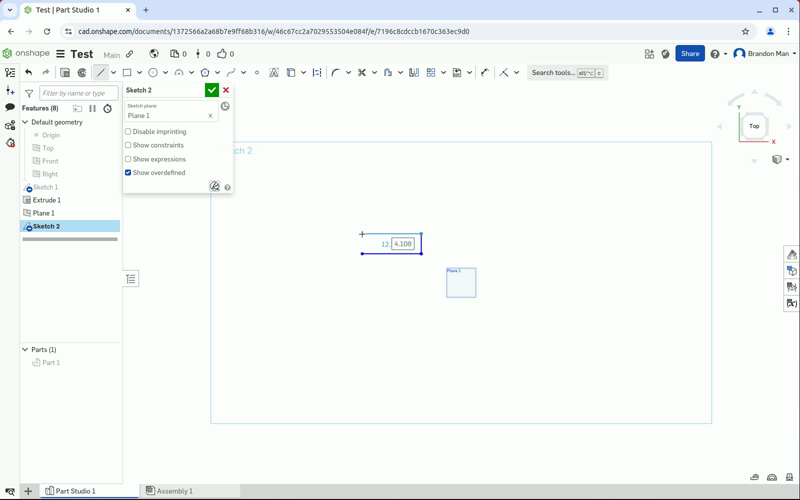
key_up(shift)
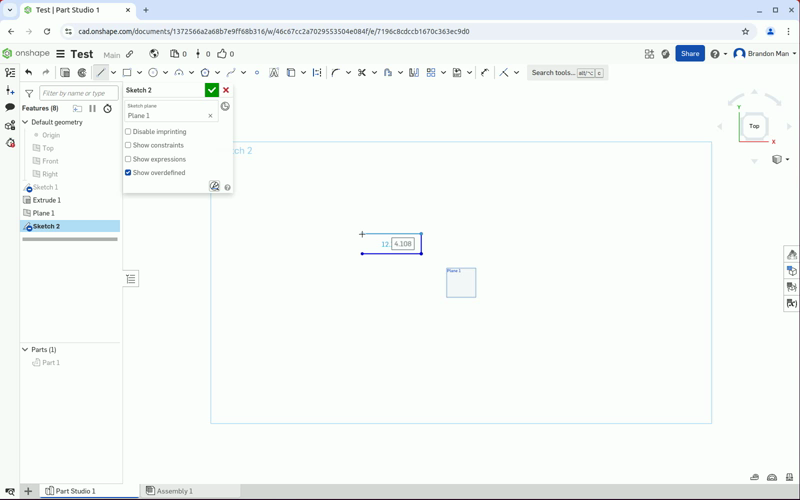
mouse_move(392, 233)
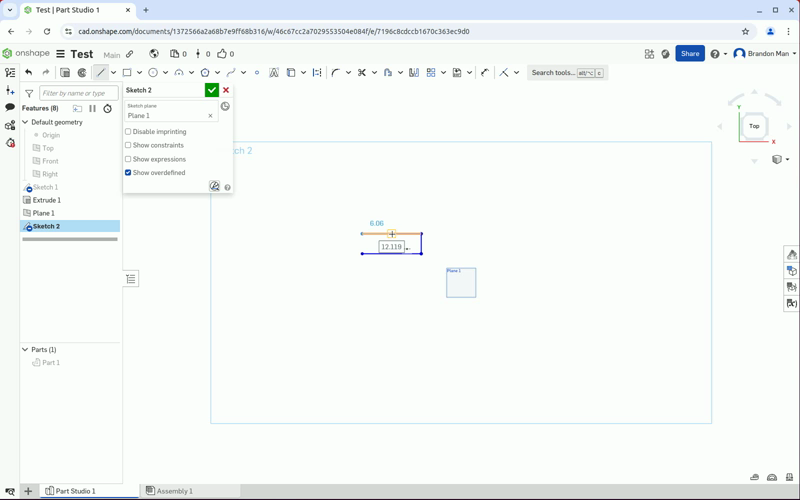
key_down(shift)
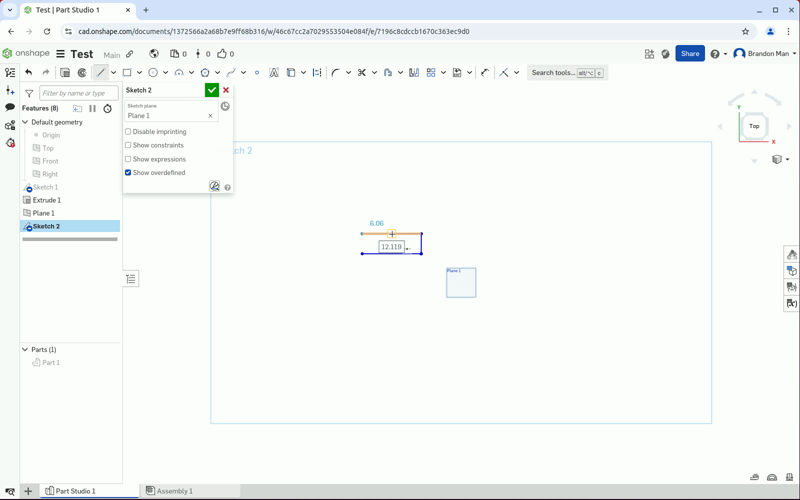
mouse_move(362, 253)
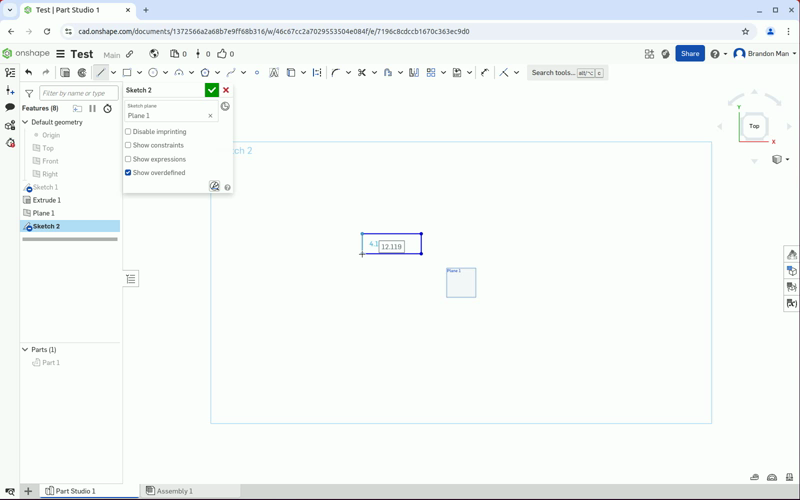
key_up(shift)
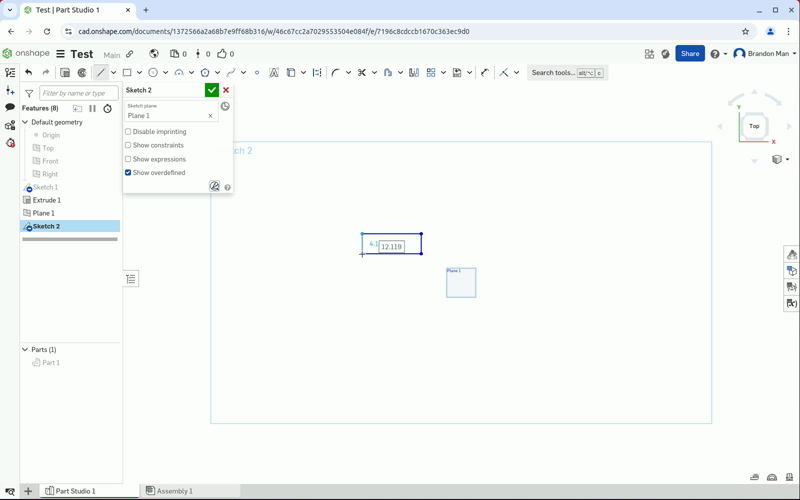
click(362, 253)
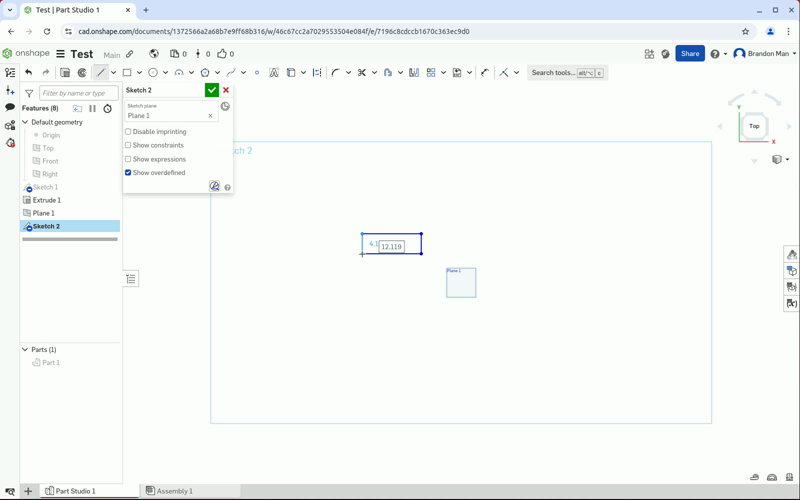
key(esc)
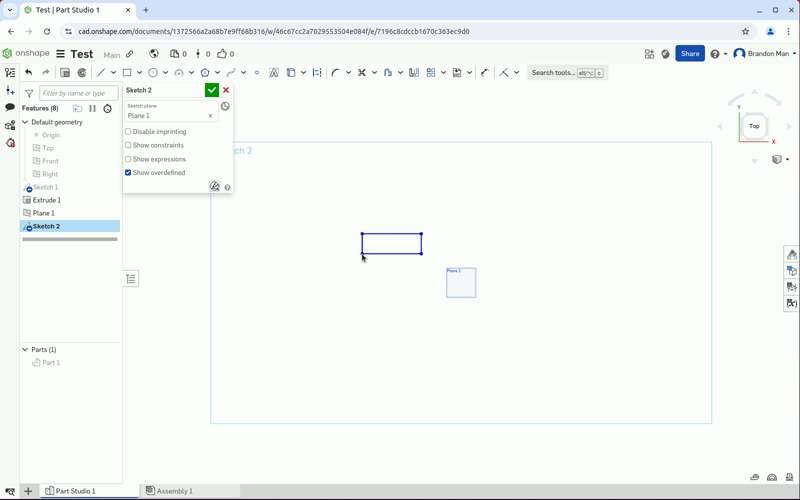
mouse_move(386, 240)
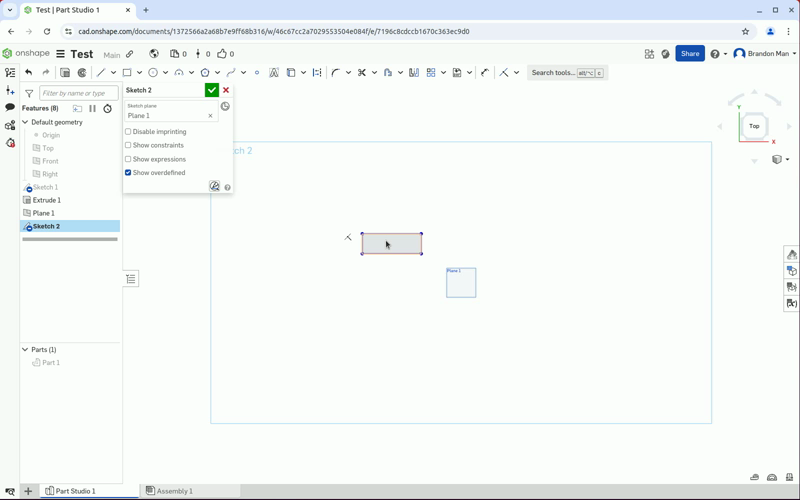
scroll(6)
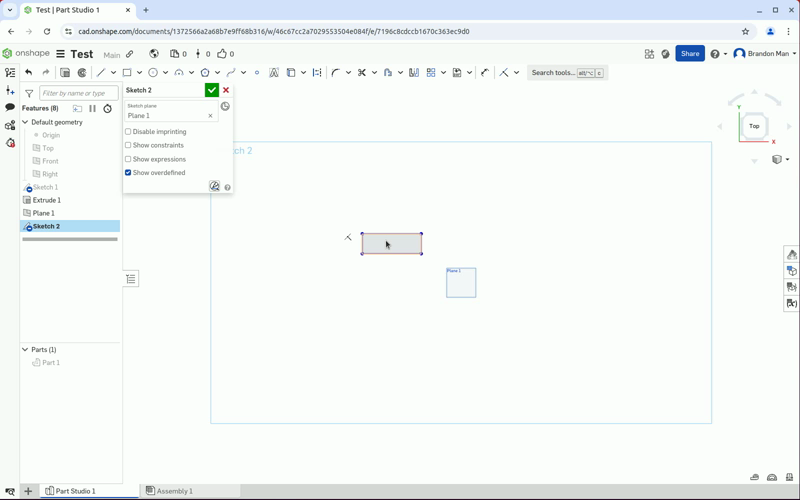
scroll(6)
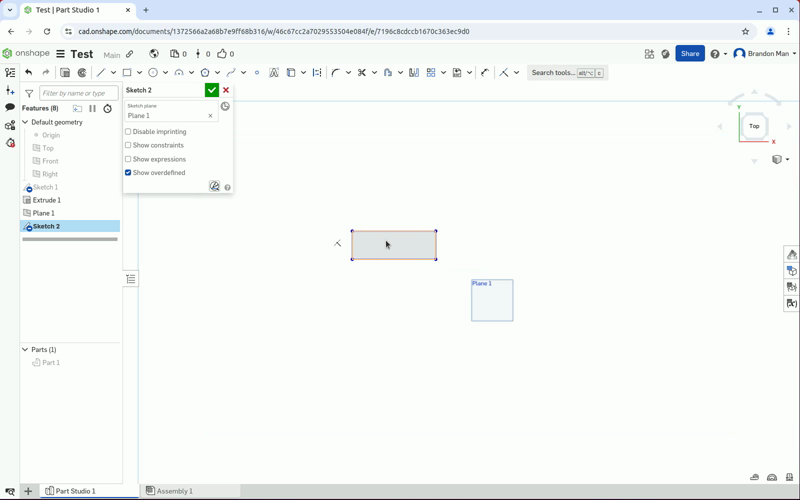
scroll(6)
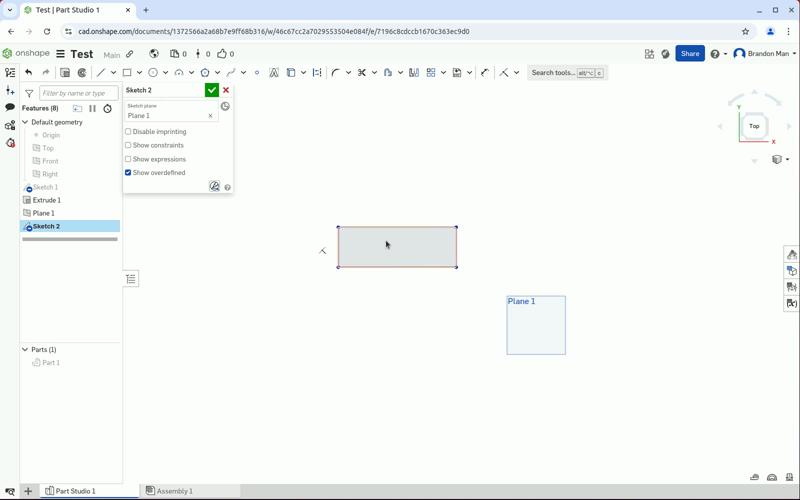
scroll(6)
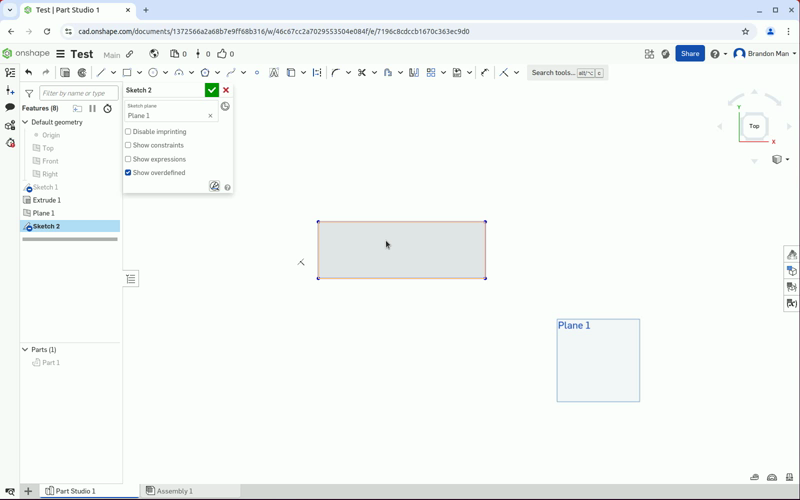
scroll(6)
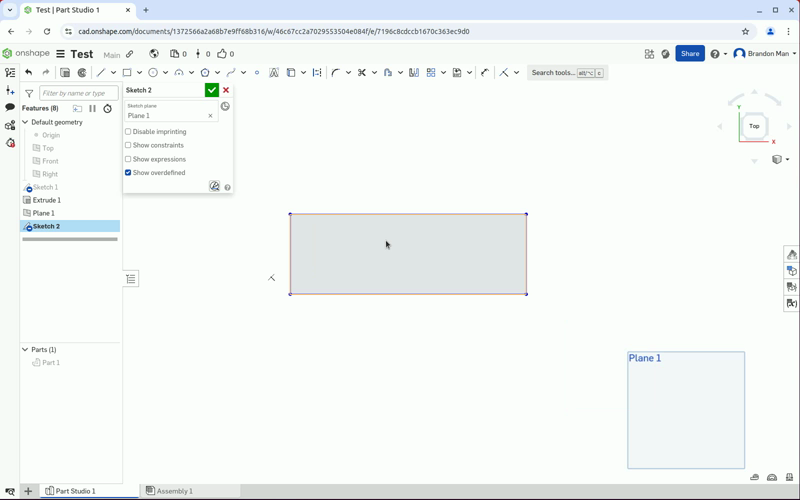
scroll(6)
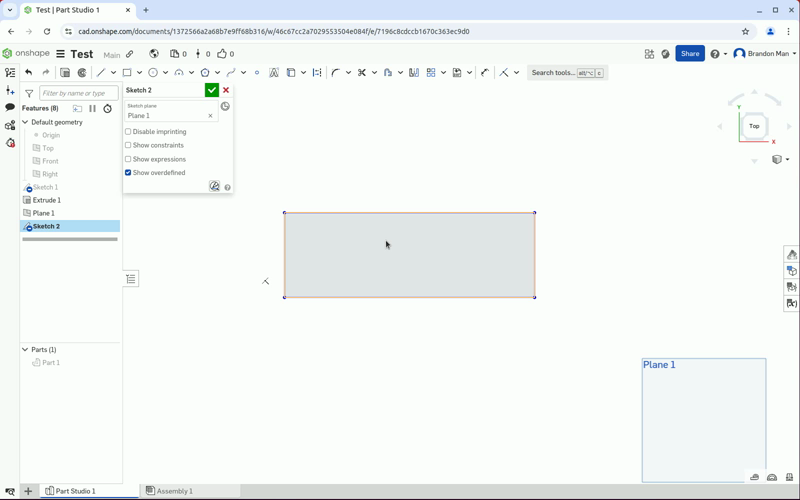
scroll(6)
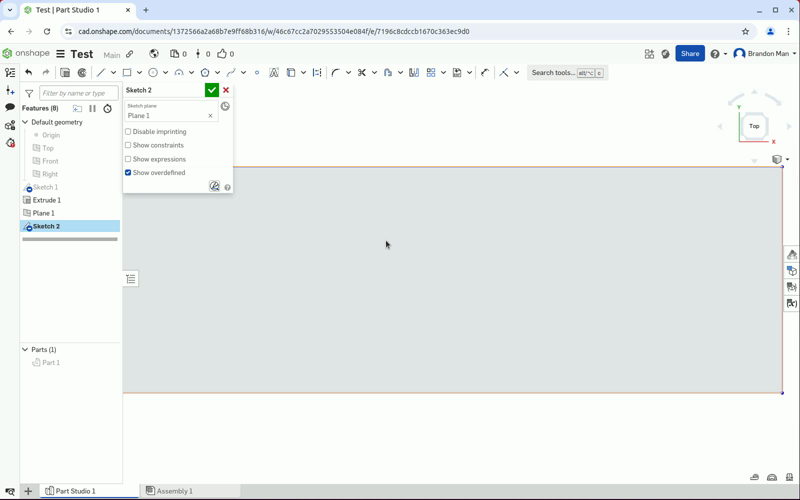
click(386, 240)
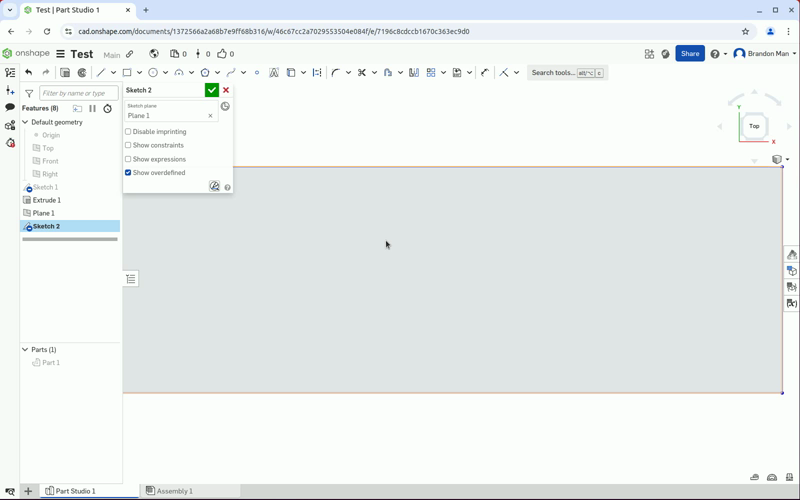
scroll(-6)
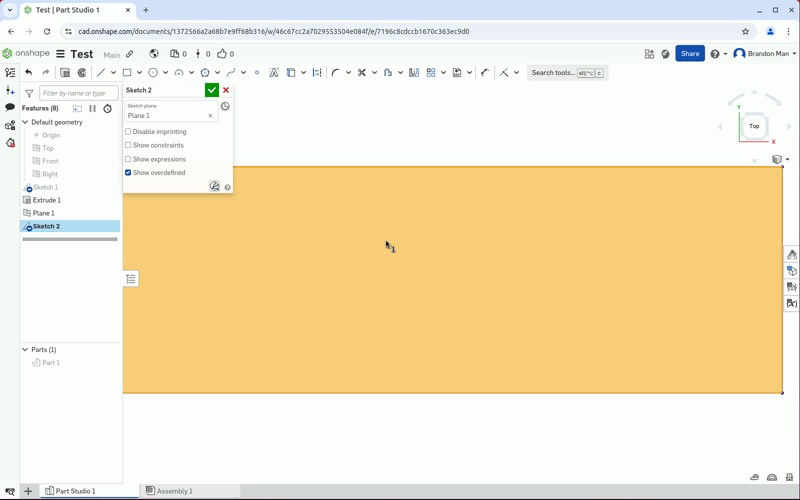
scroll(-6)
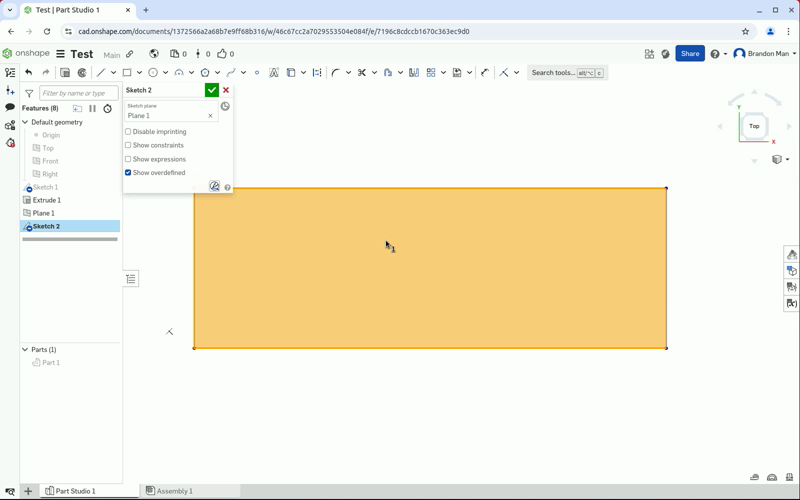
scroll(-6)
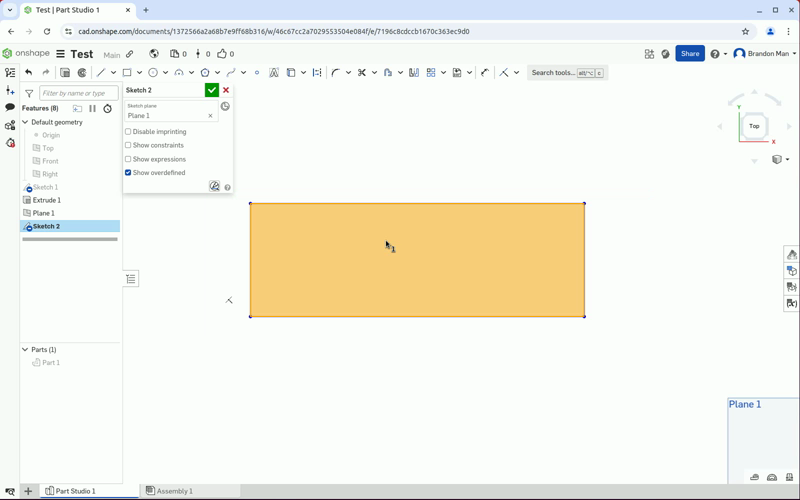
scroll(-6)
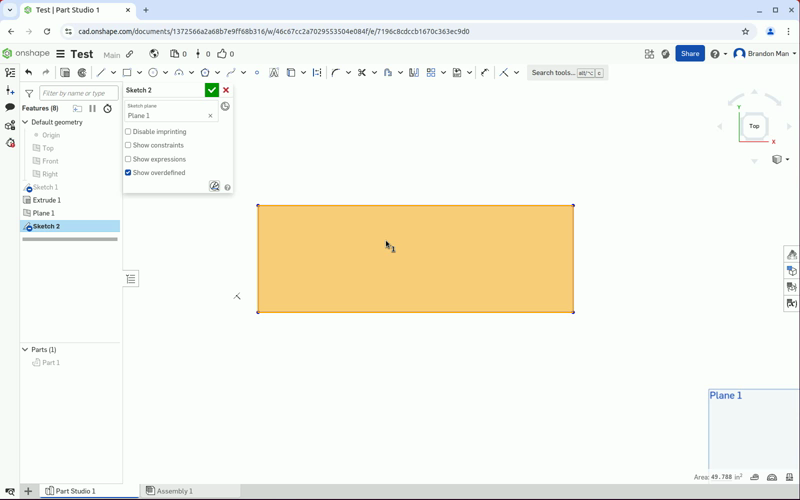
scroll(-6)
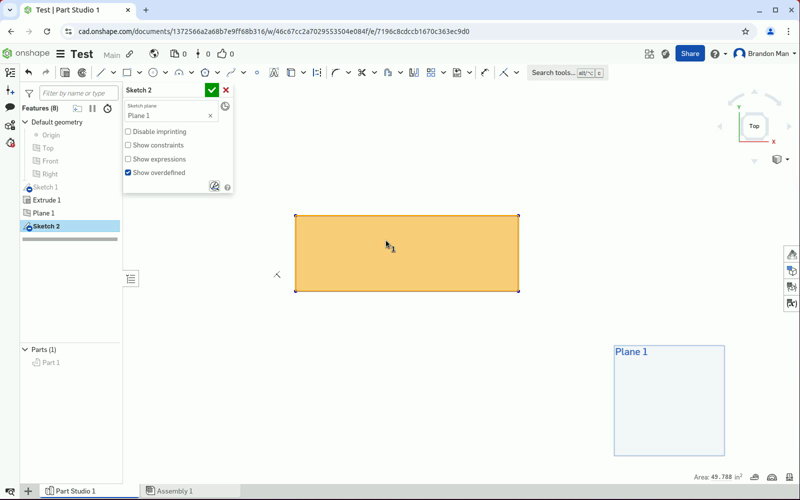
scroll(-6)
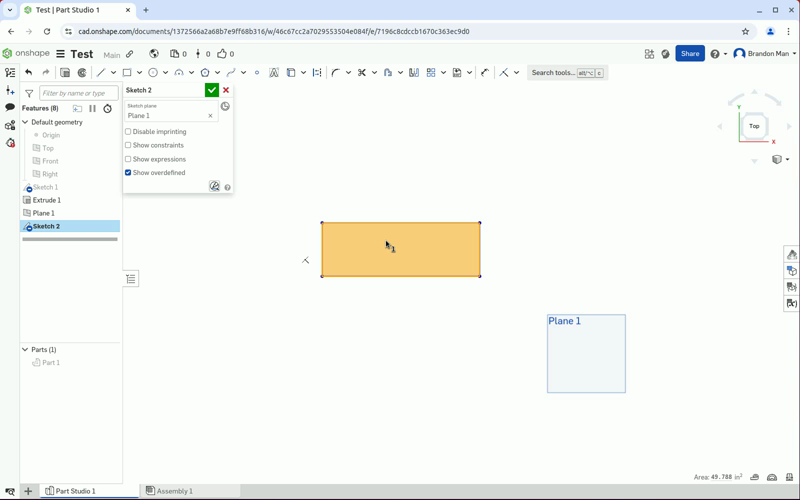
scroll(-6)
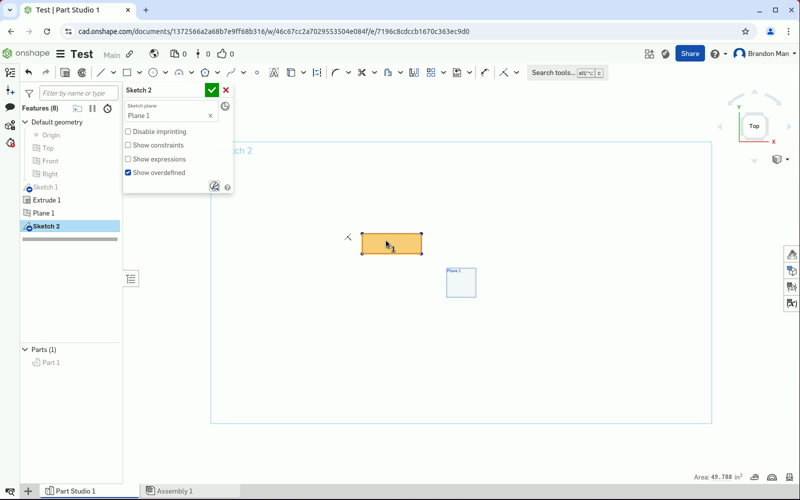
mouse_move(73, 352)
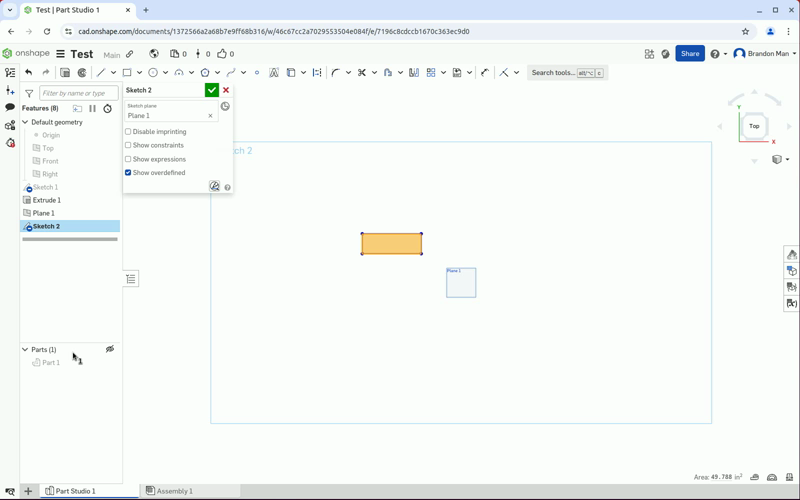
key(shift+y)
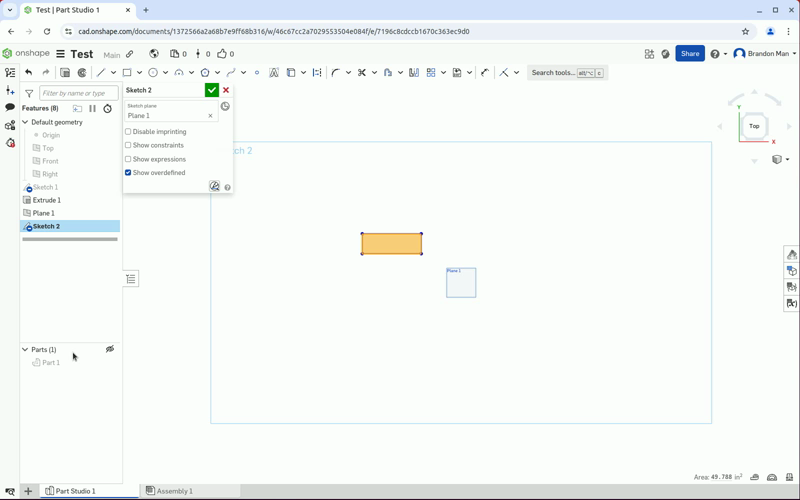
key(shift+e)
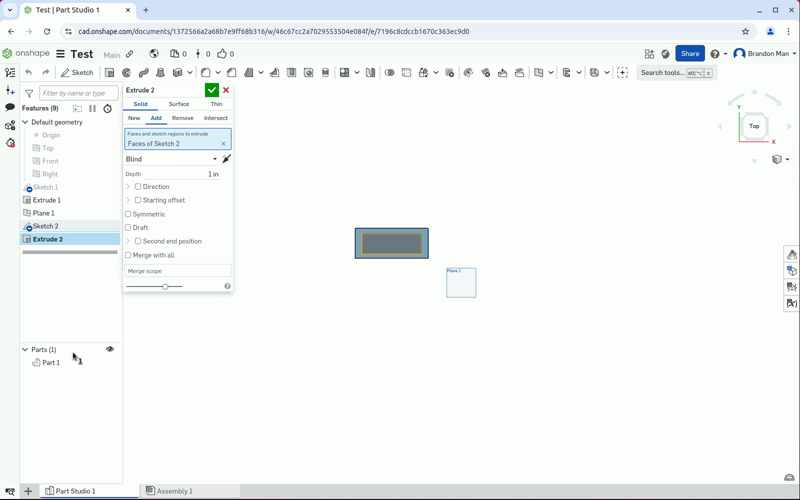
mouse_move(143, 106)
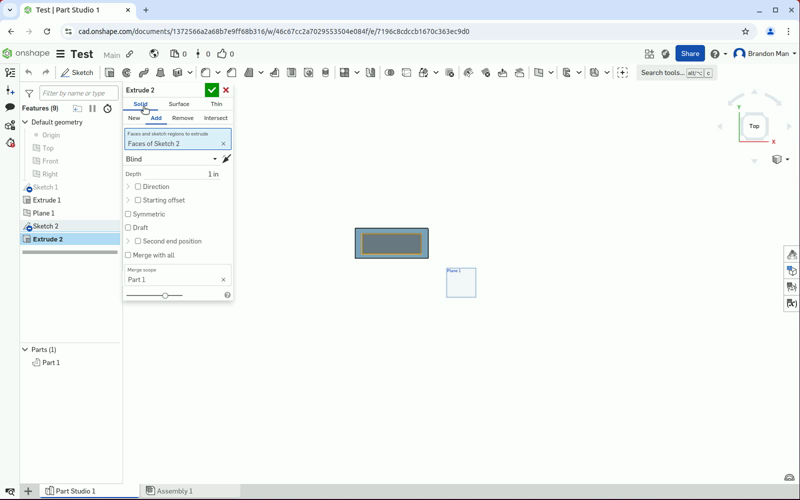
click(143, 106)
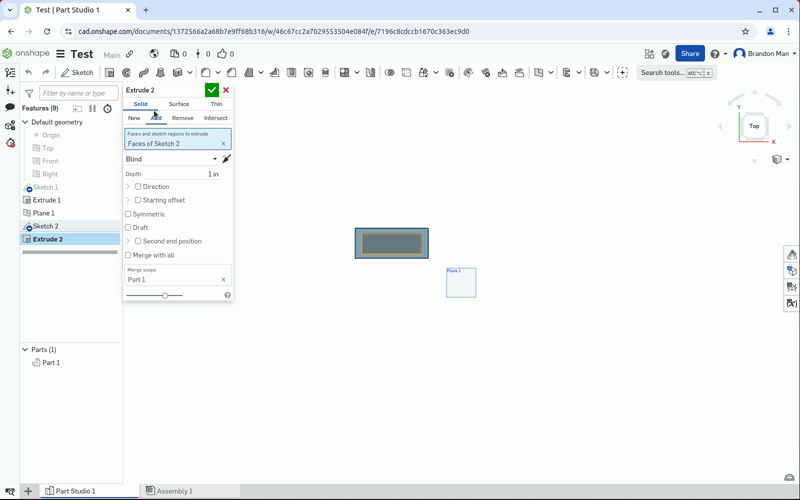
mouse_move(186, 120)
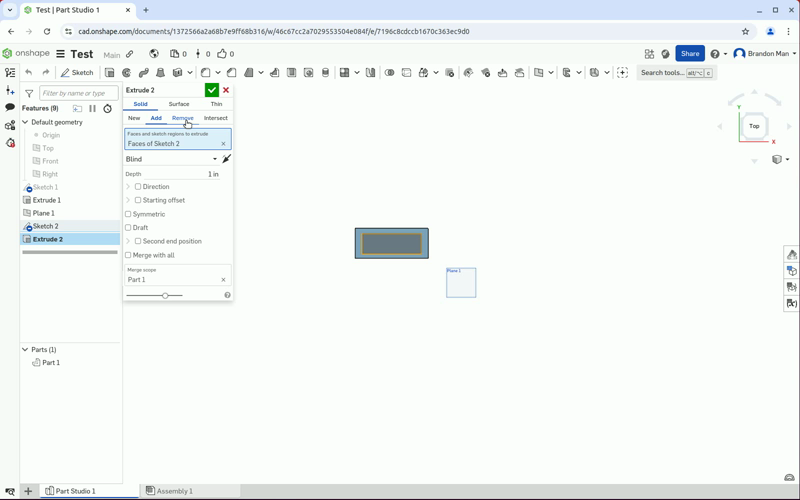
click(186, 120)
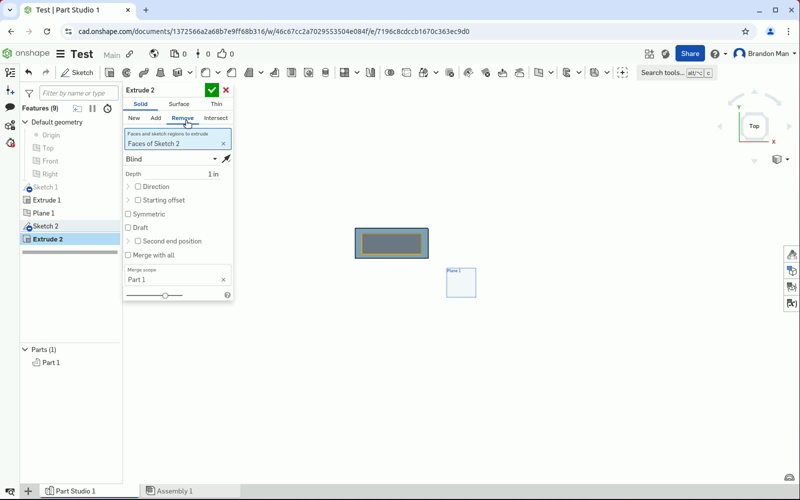
key(tab, 4)
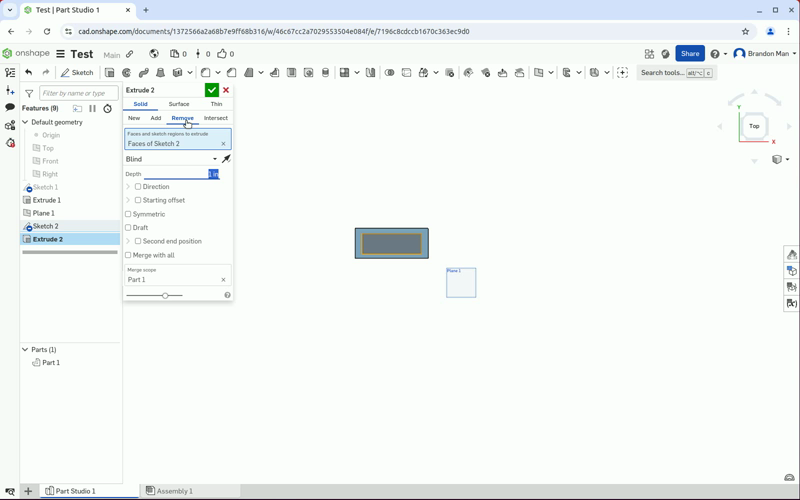
text(22.145)
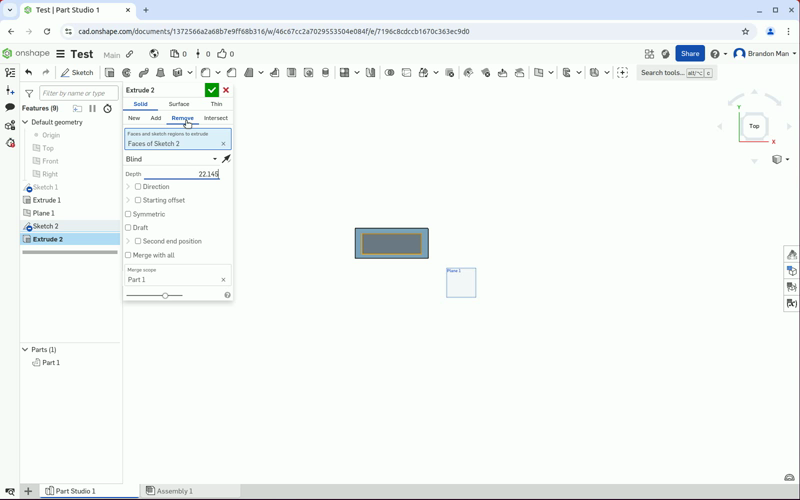
key(tab, 6)
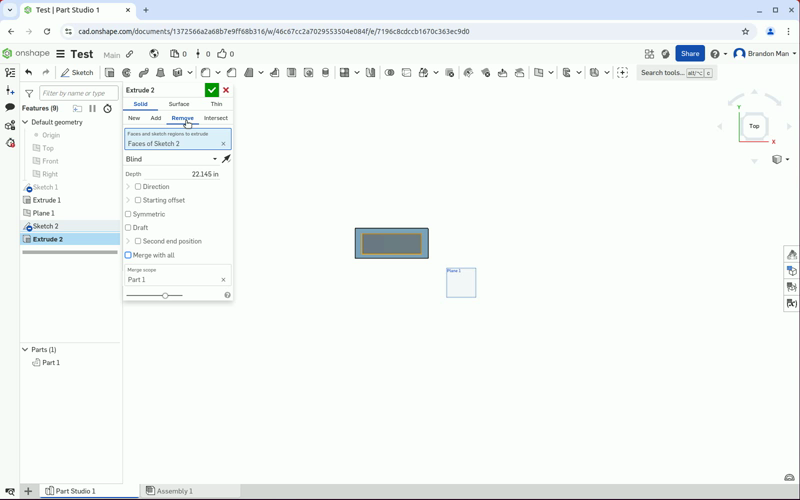
key(space)
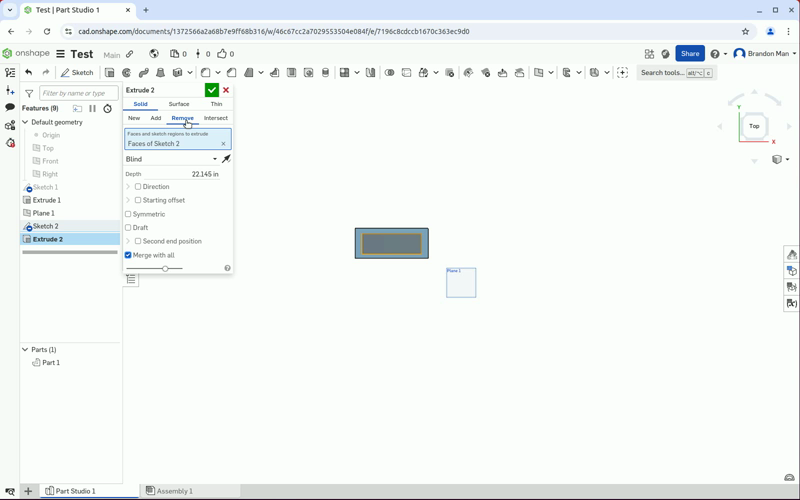
key(enter)
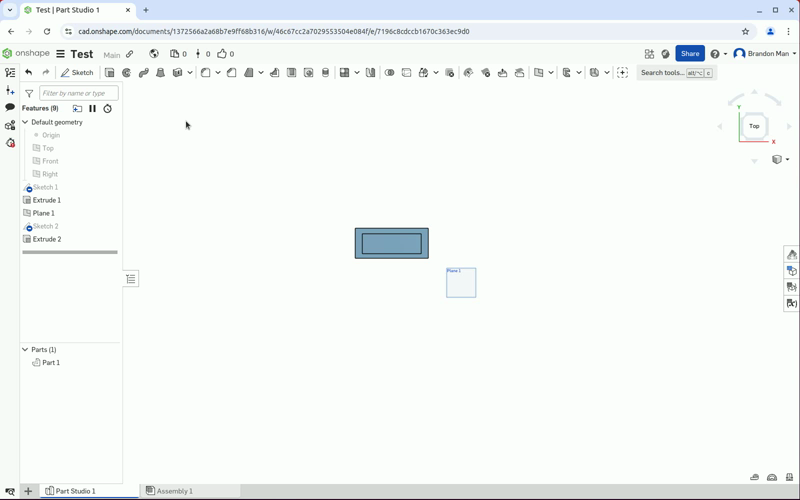
key(shift+h)
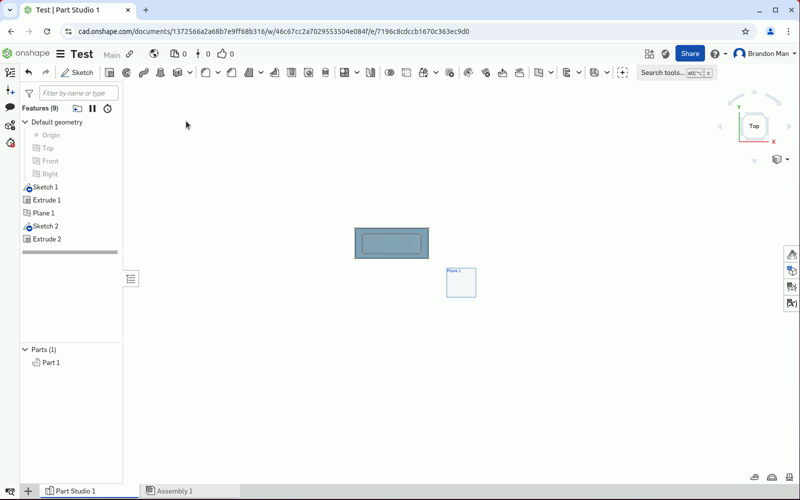
key(shift+h)
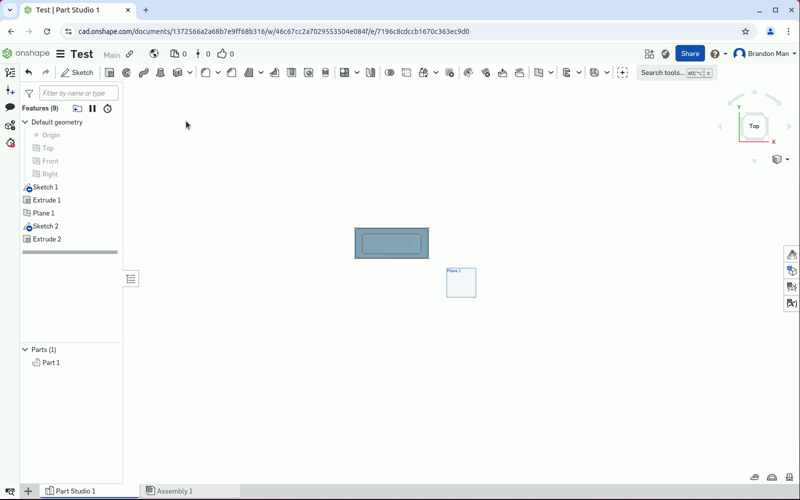
key(shift+7)
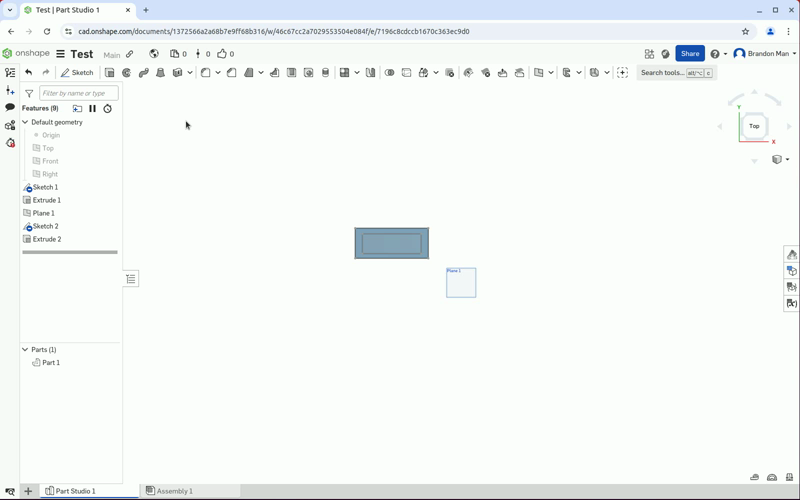
key(up, 3)
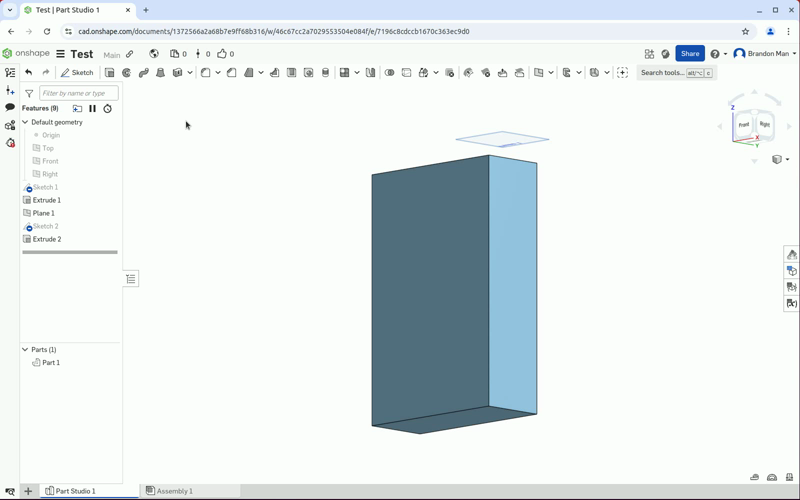
key(left, 3)
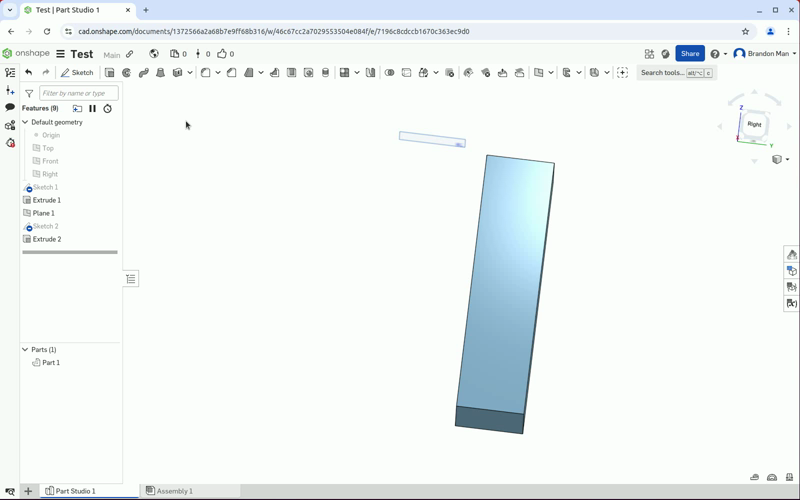
key(right, 3)
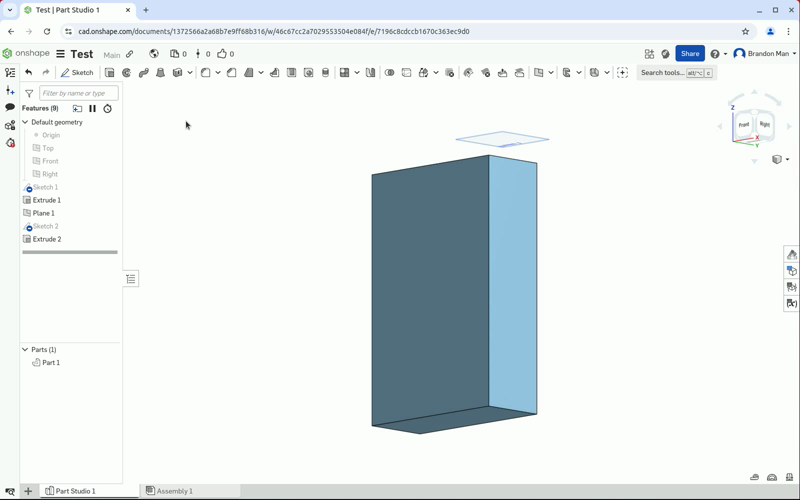
key(down, 3)
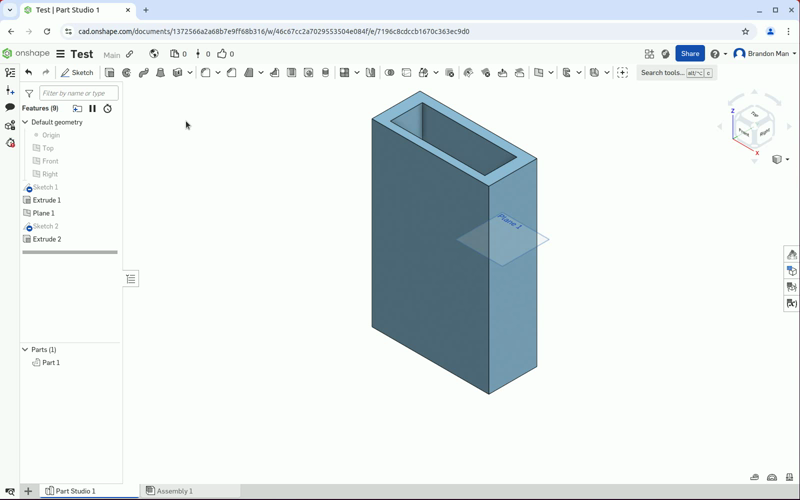
mouse_move(73, 189)
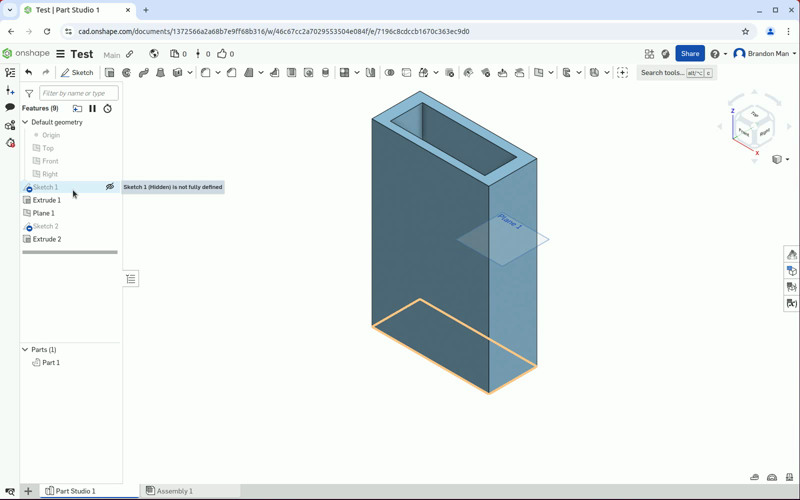
click(73, 189)